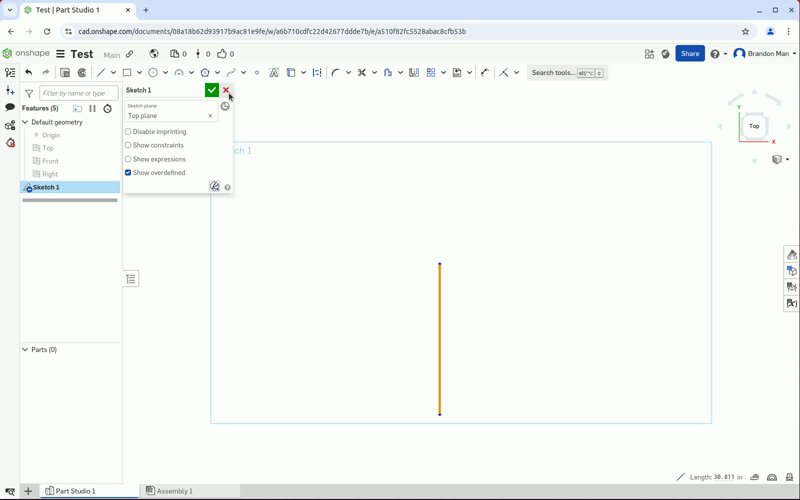
key(shift+h)
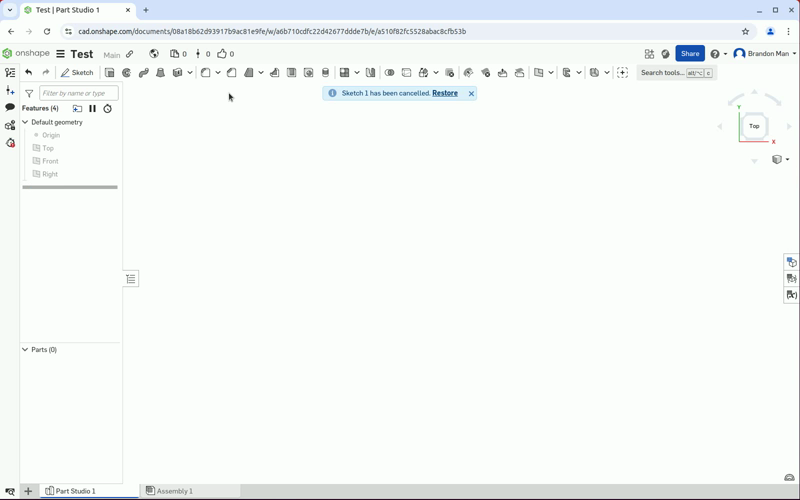
mouse_move(73, 352)
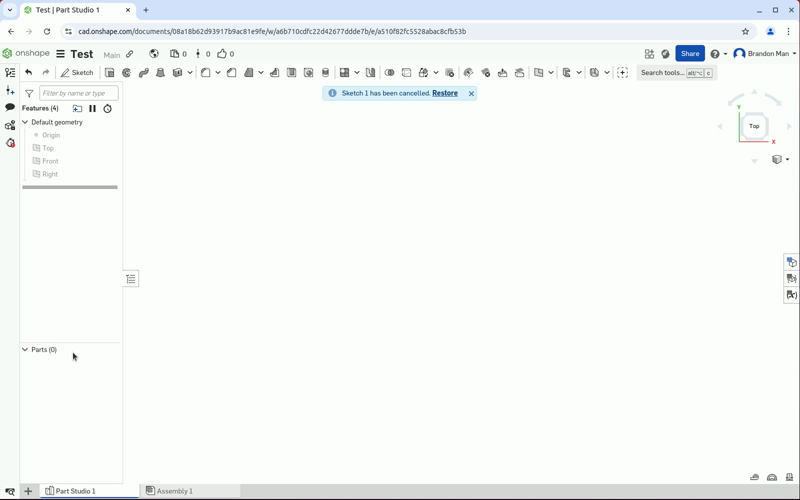
key(y)
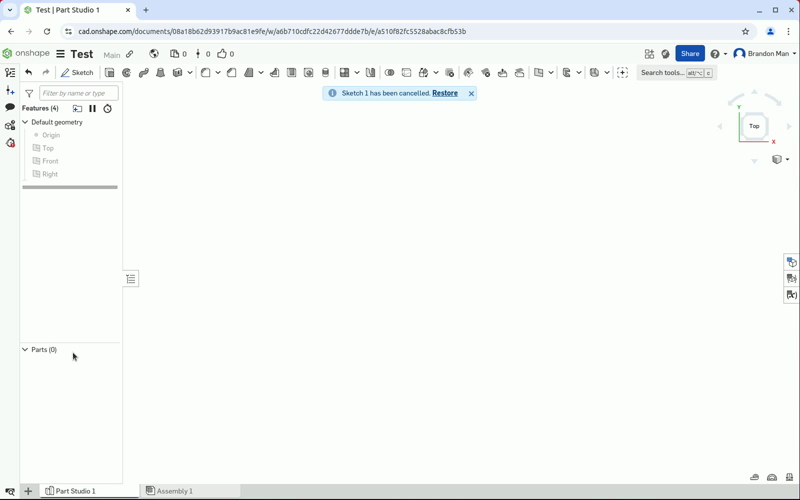
key(shift+p)
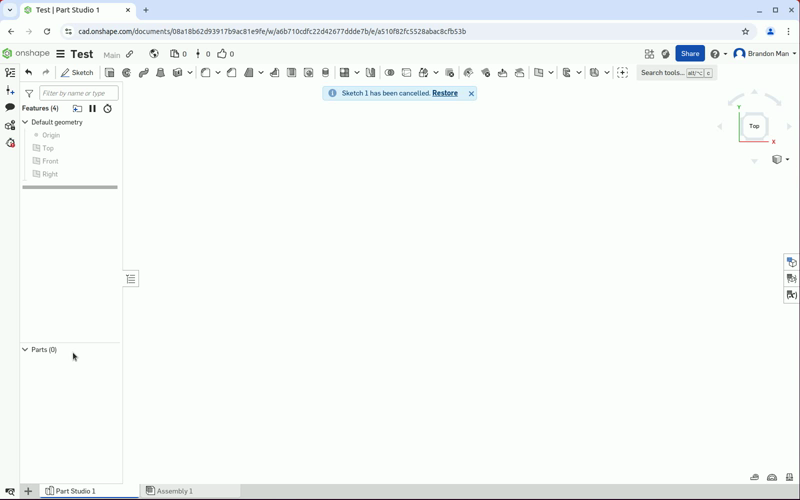
key(space)
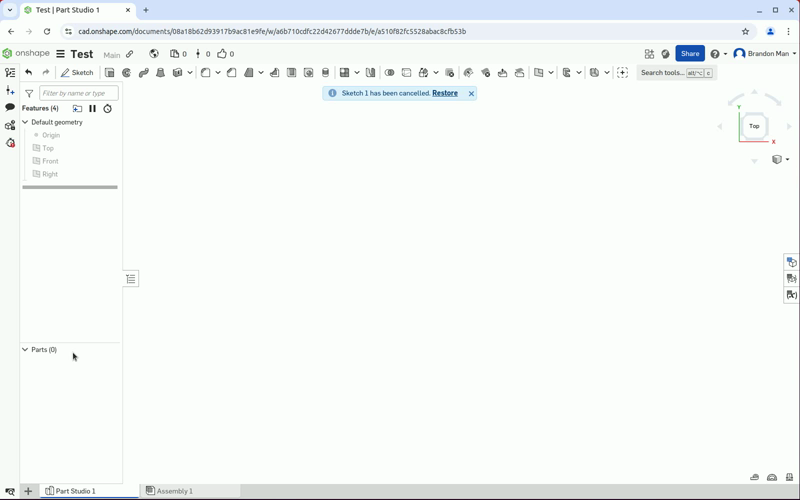
key_down(shift)
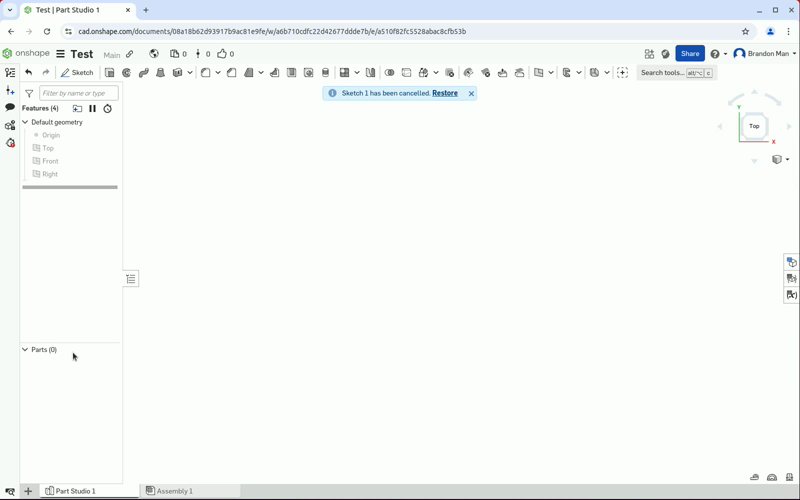
key(up)
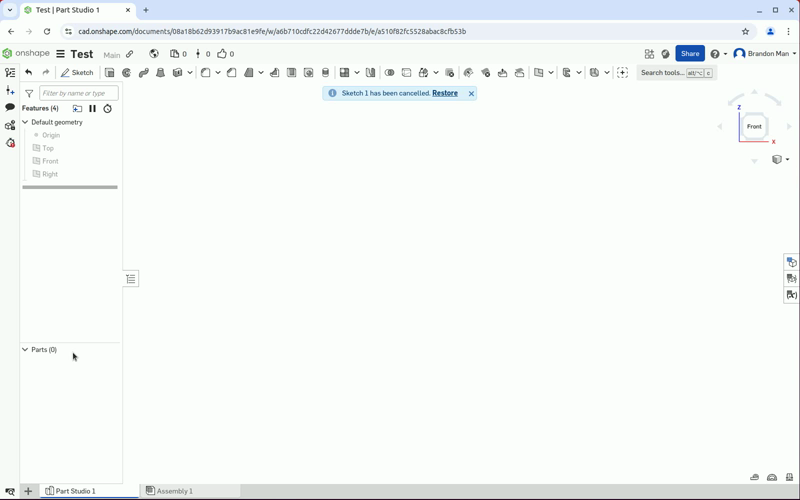
key_up(shift)
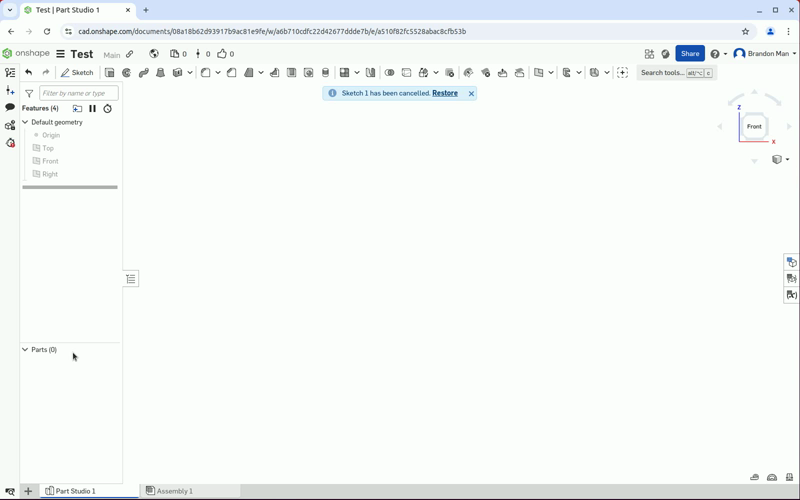
mouse_move(73, 352)
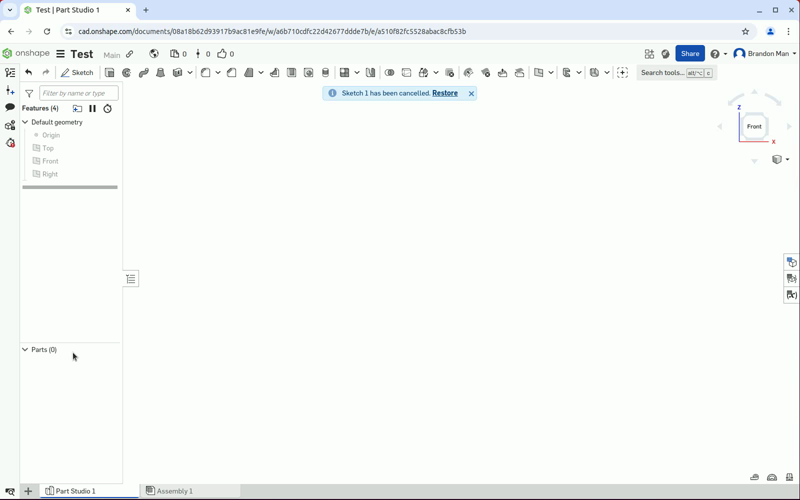
key(shift+y)
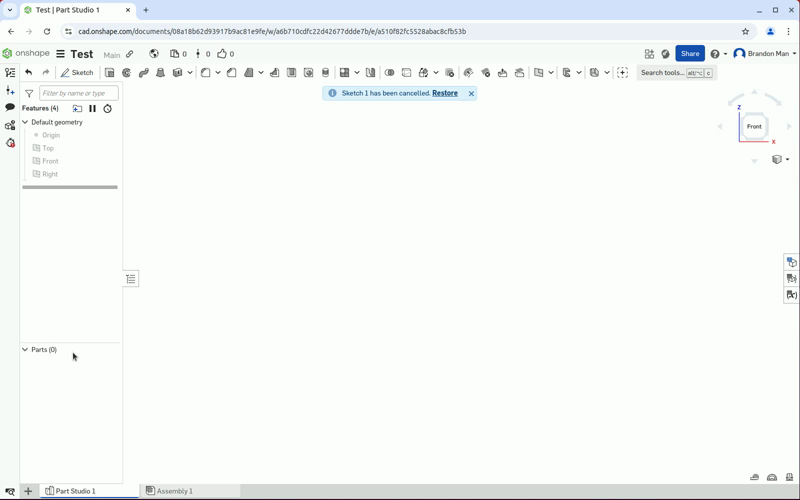
key(shift+s)
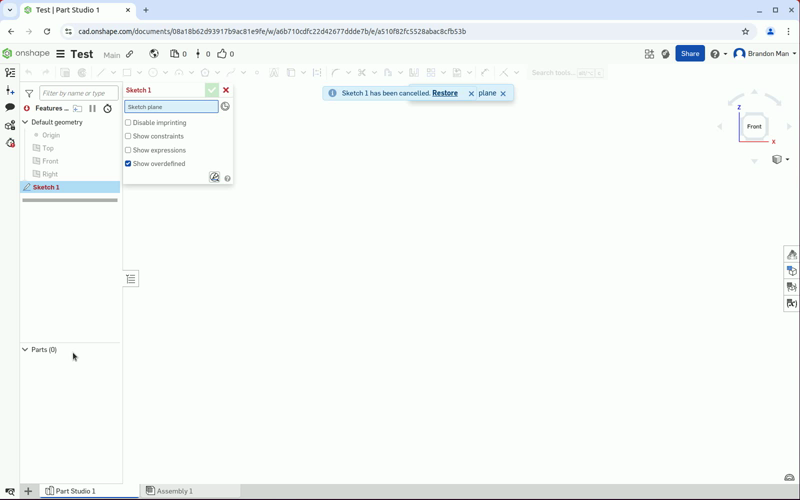
mouse_move(73, 163)
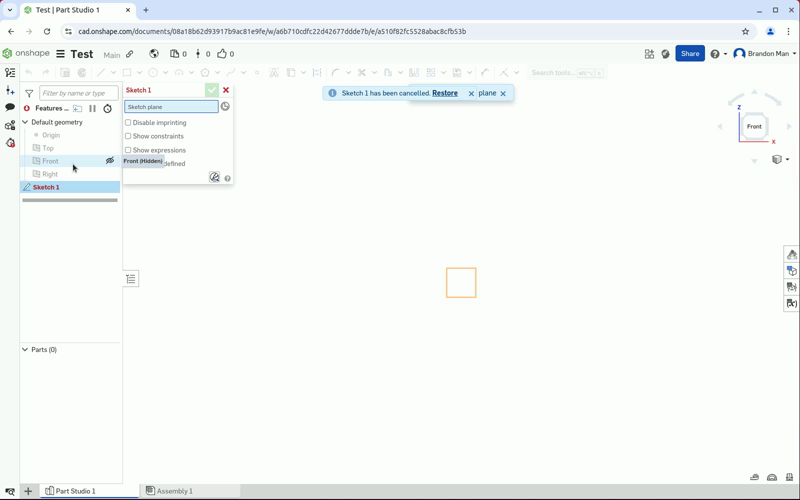
click(73, 163)
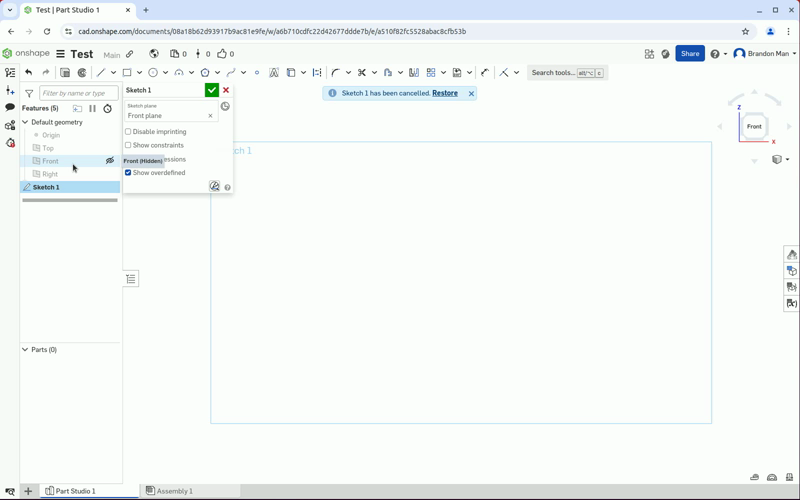
mouse_move(73, 352)
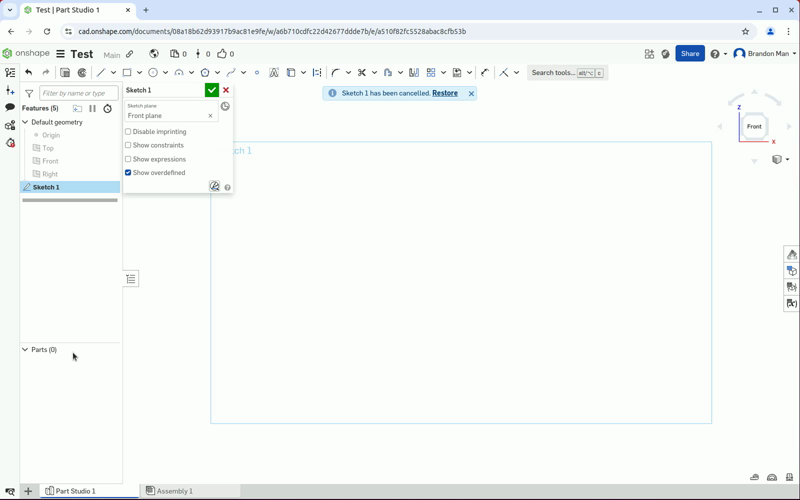
key(y)
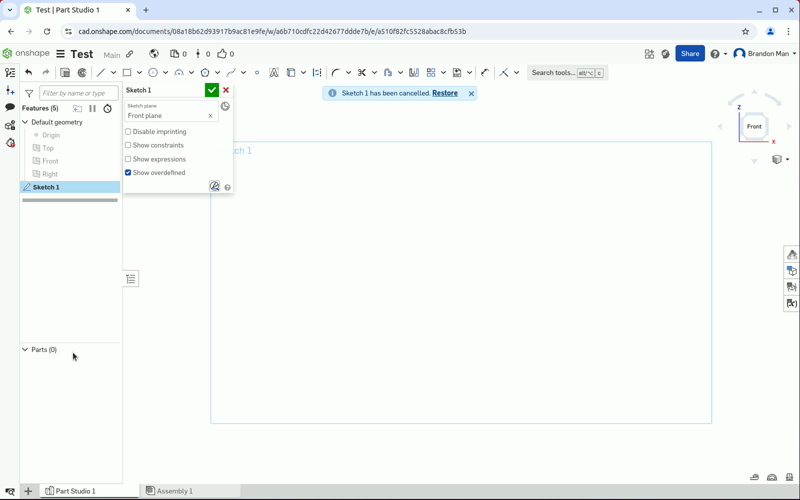
key(l)
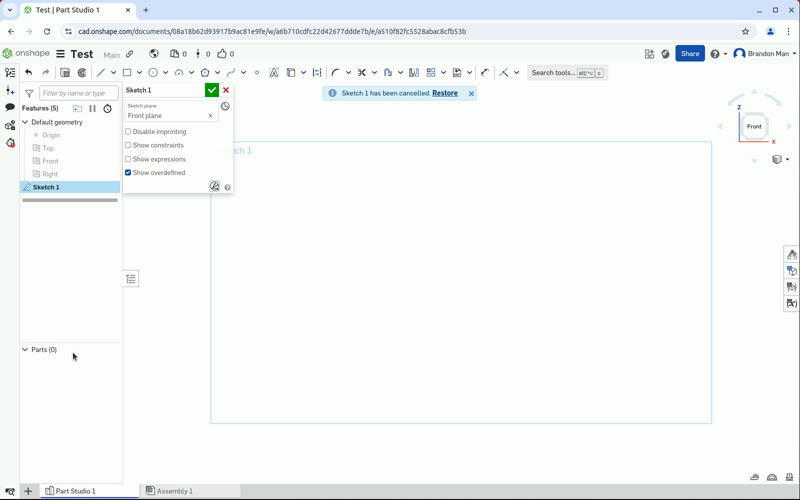
key_down(shift)
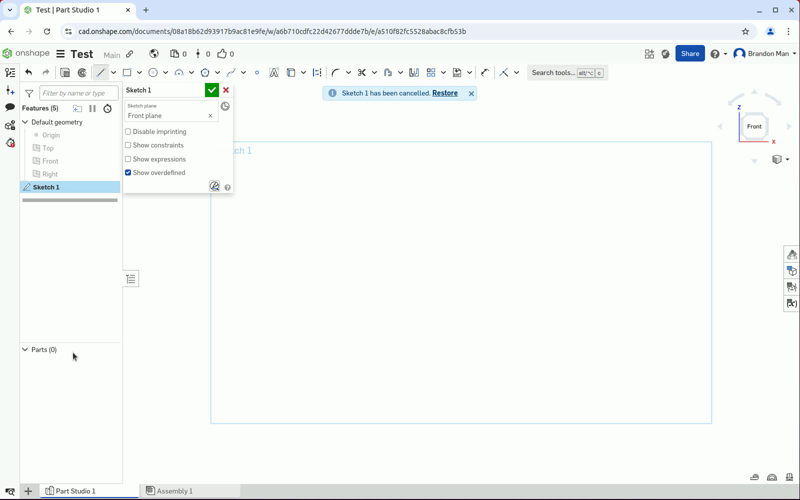
mouse_move(362, 326)
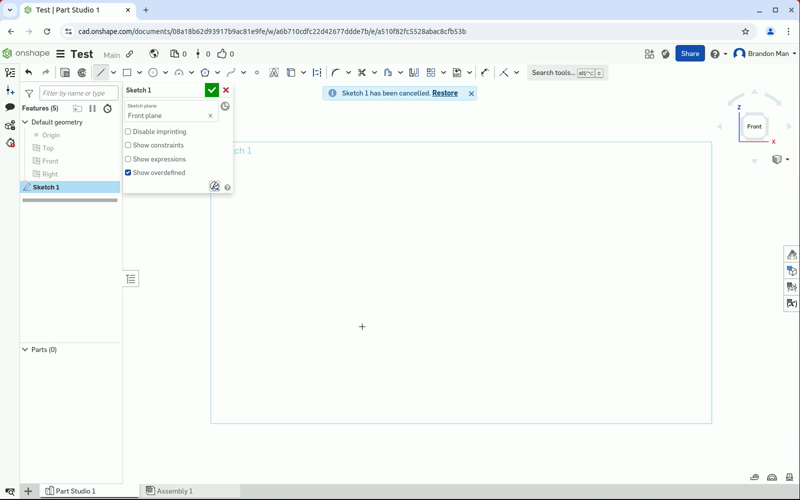
click(362, 326)
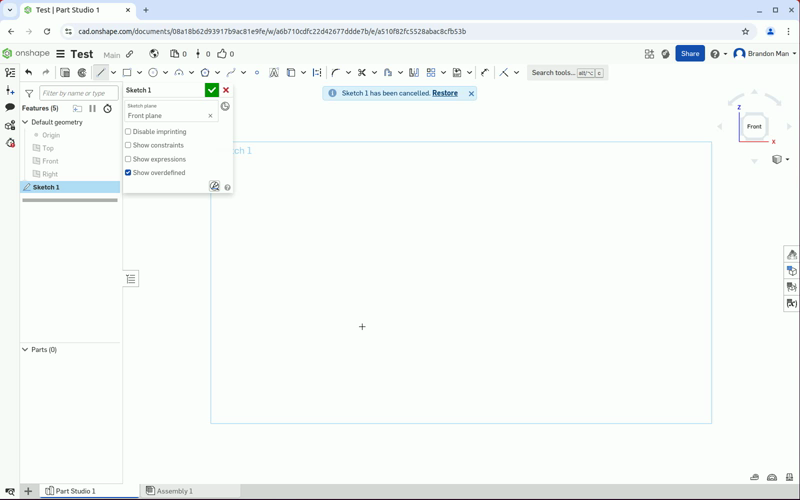
key_up(shift)
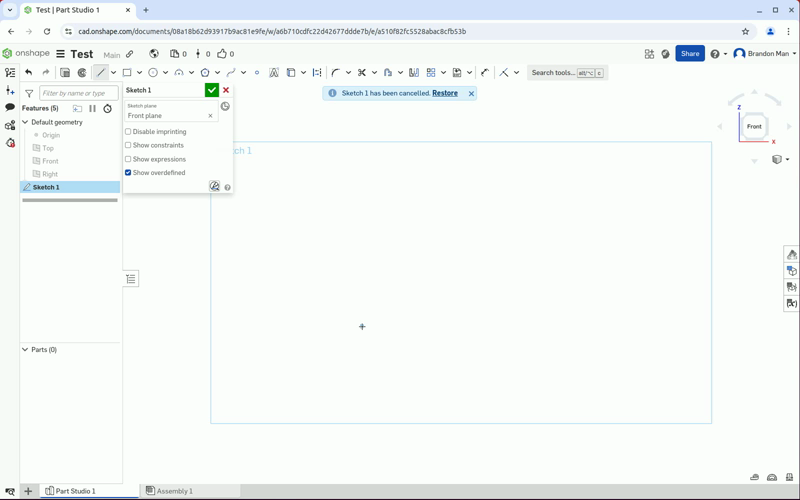
key_down(shift)
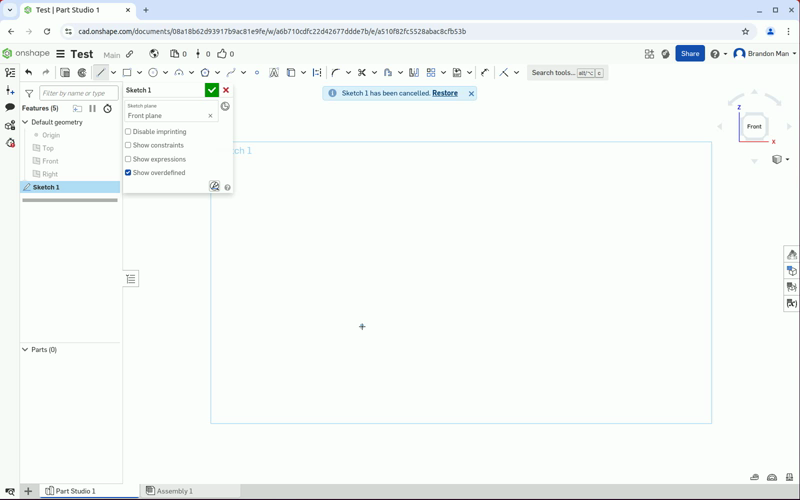
mouse_move(474, 326)
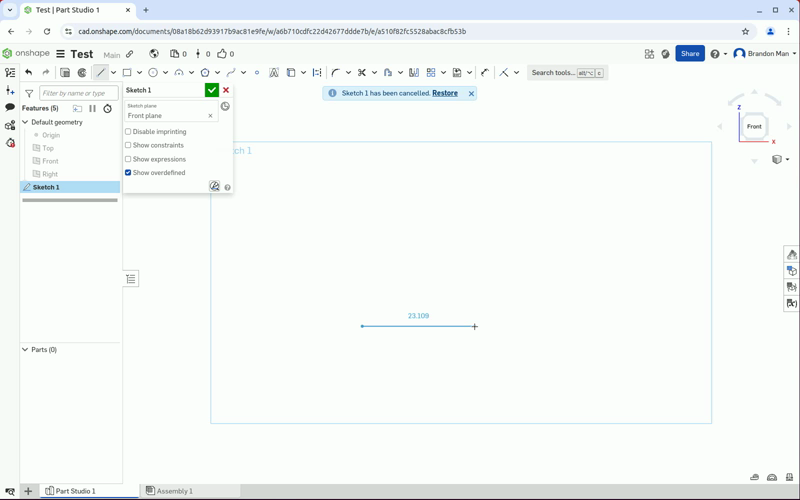
click(474, 326)
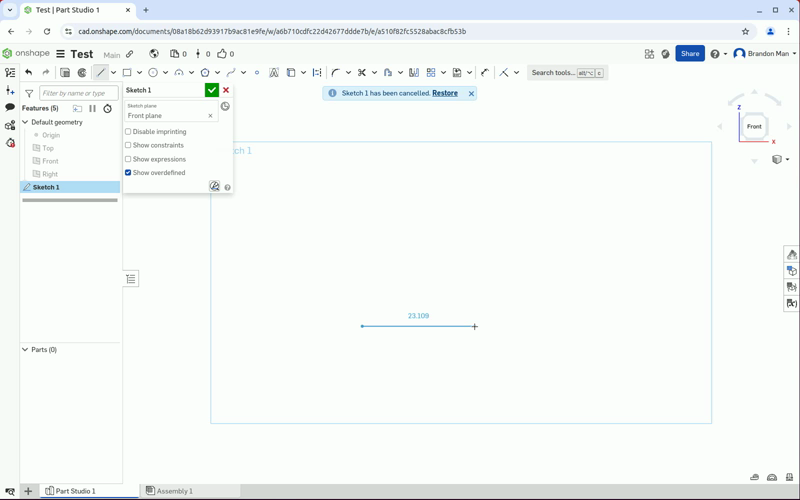
key_up(shift)
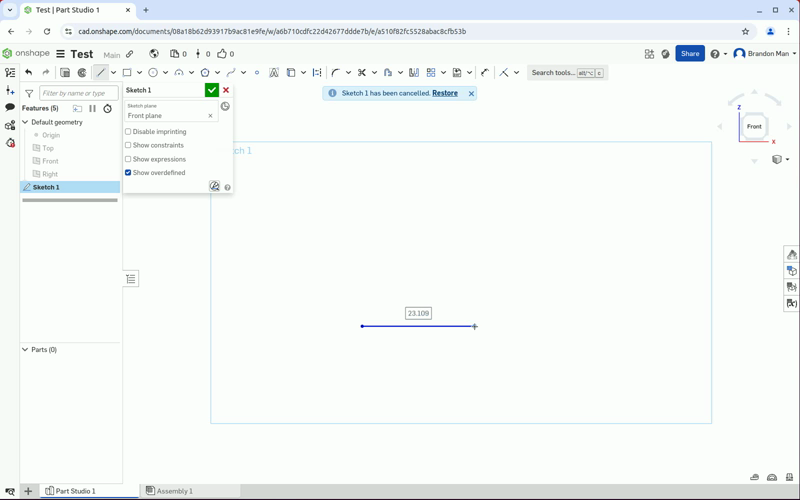
key_down(shift)
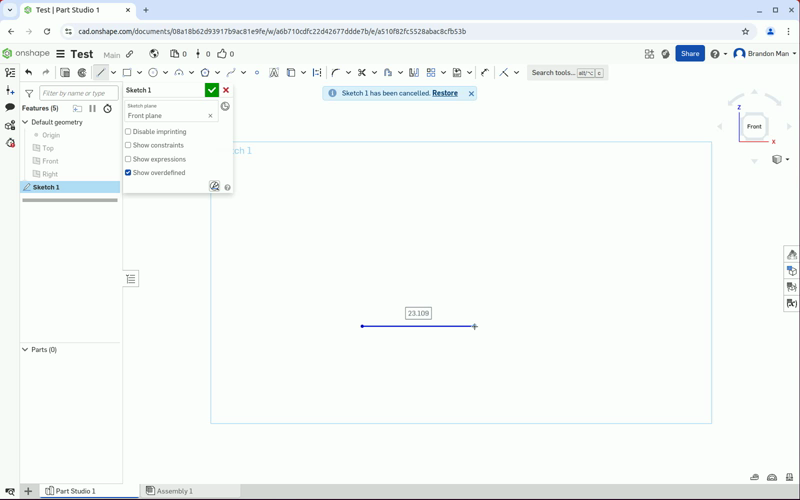
mouse_move(474, 213)
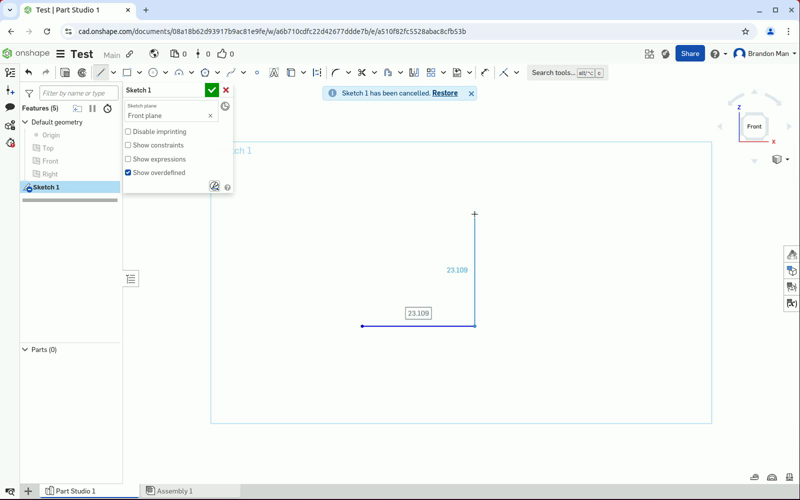
click(474, 213)
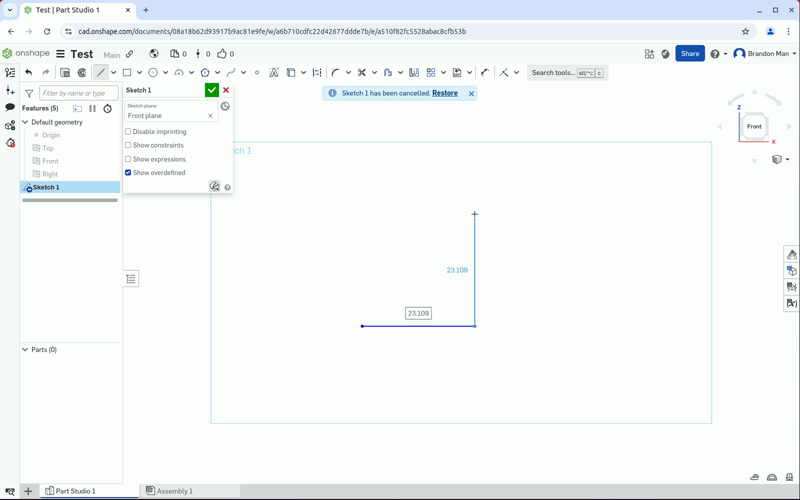
key_up(shift)
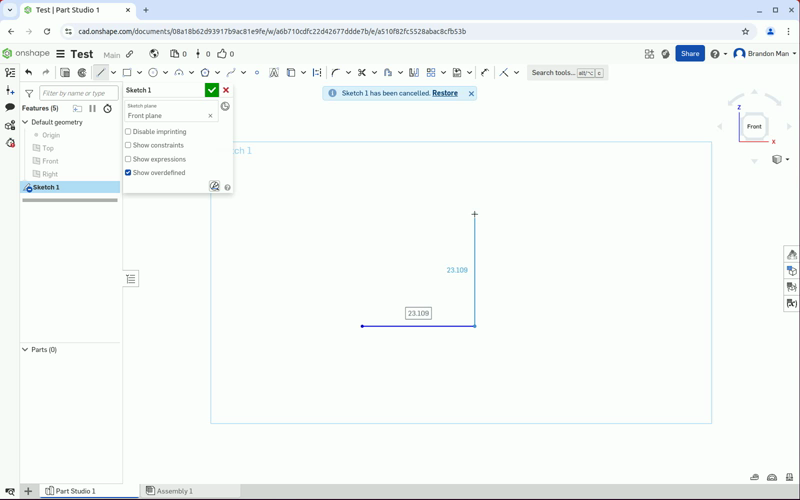
key_down(shift)
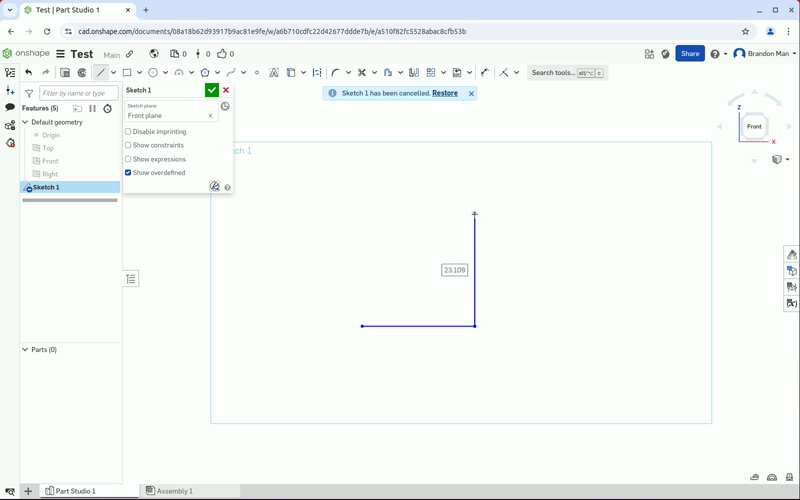
mouse_move(362, 213)
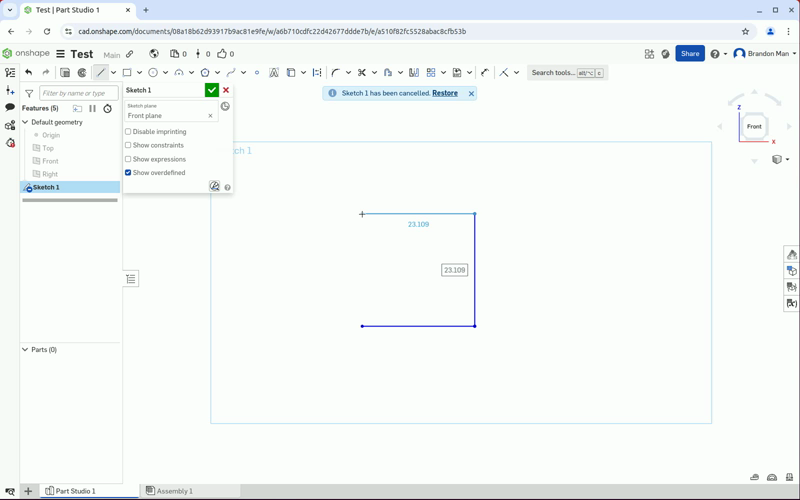
click(362, 213)
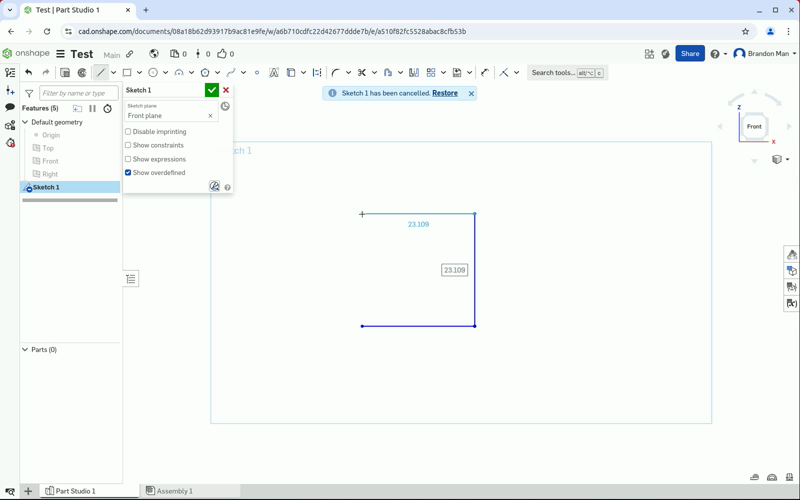
key_up(shift)
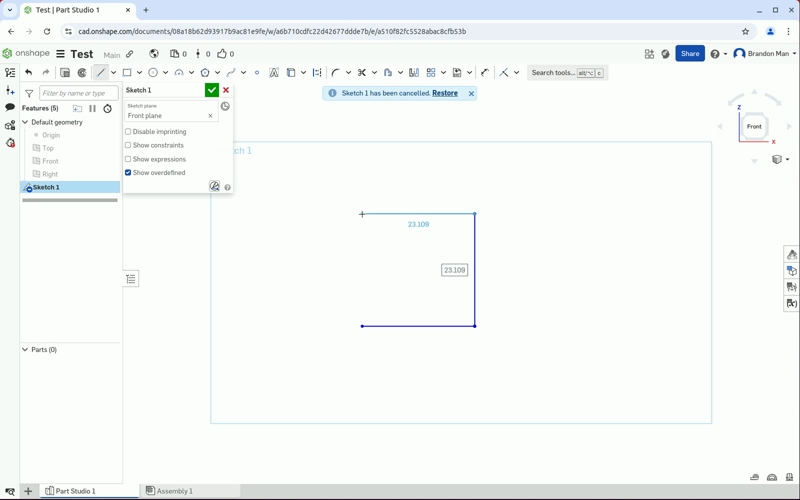
key_down(shift)
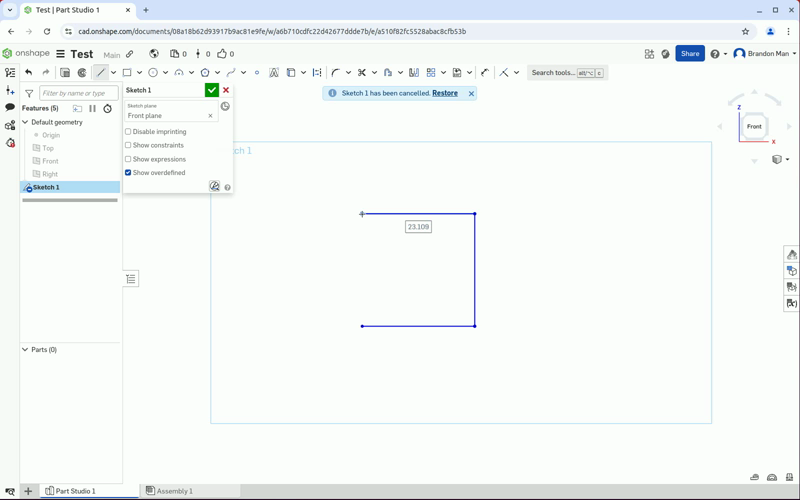
mouse_move(362, 326)
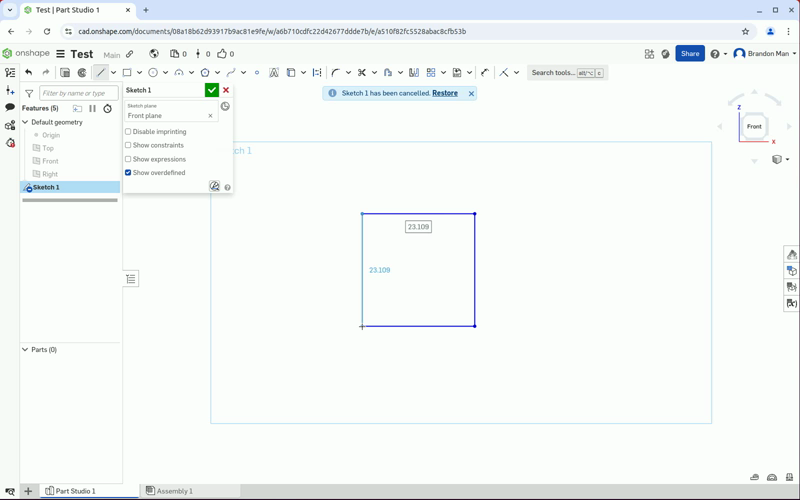
key_up(shift)
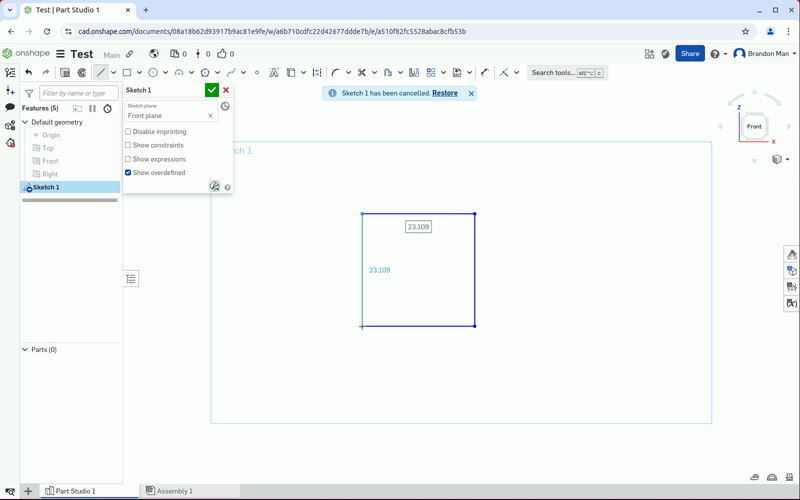
click(362, 326)
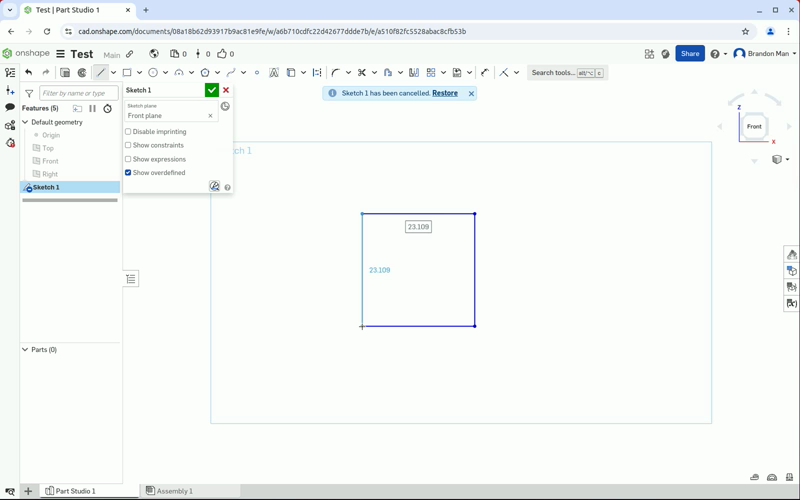
key(esc)
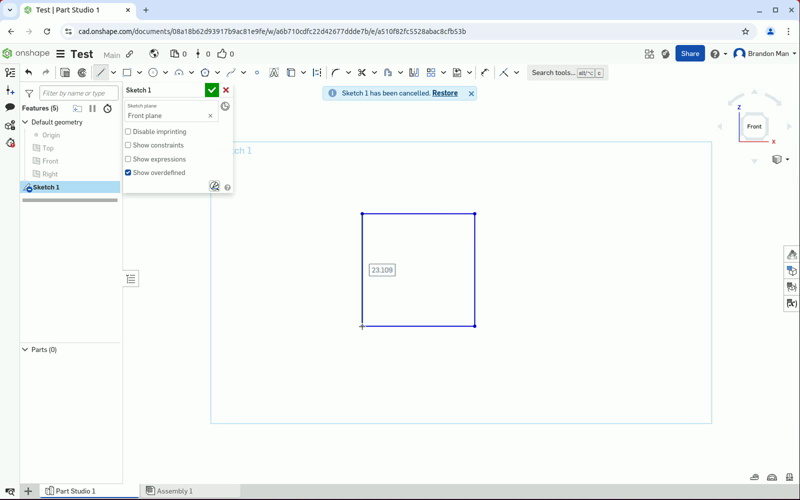
mouse_move(416, 291)
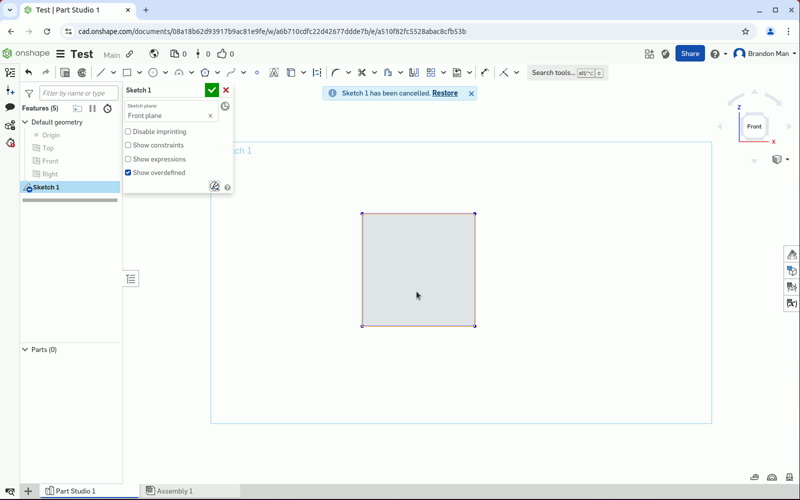
click(416, 291)
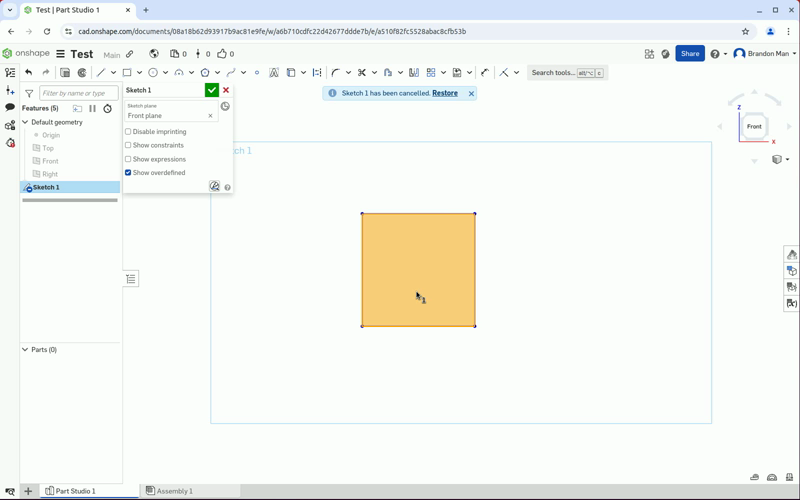
mouse_move(73, 352)
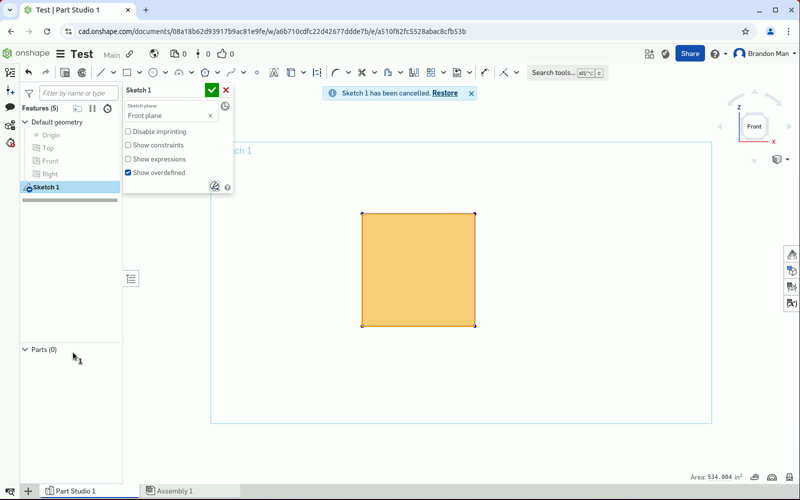
key(shift+y)
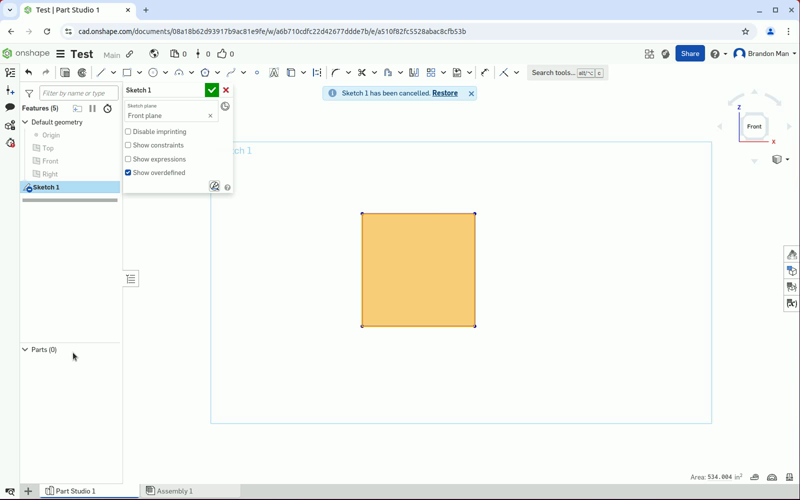
key(shift+e)
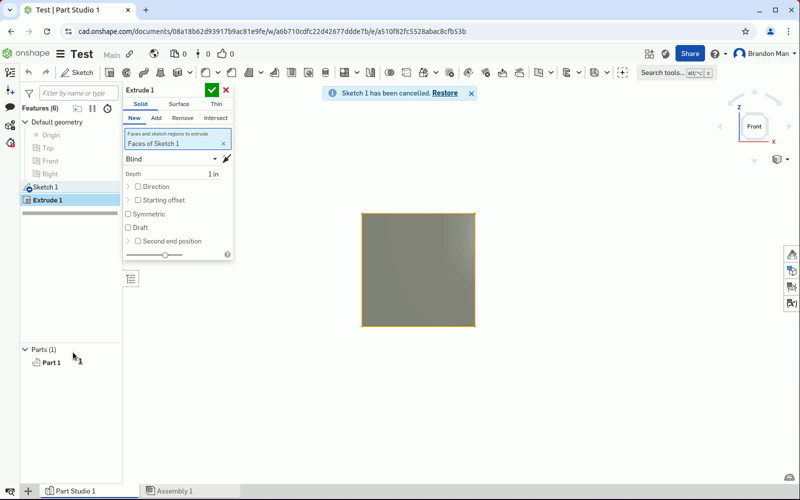
mouse_move(143, 106)
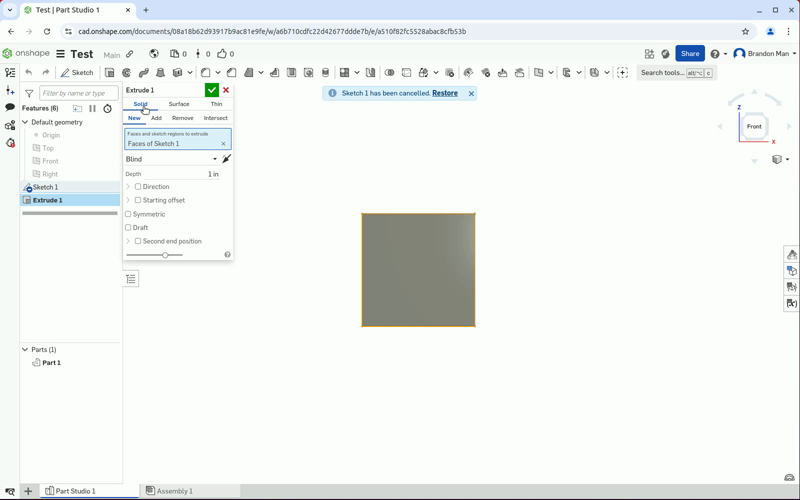
click(143, 106)
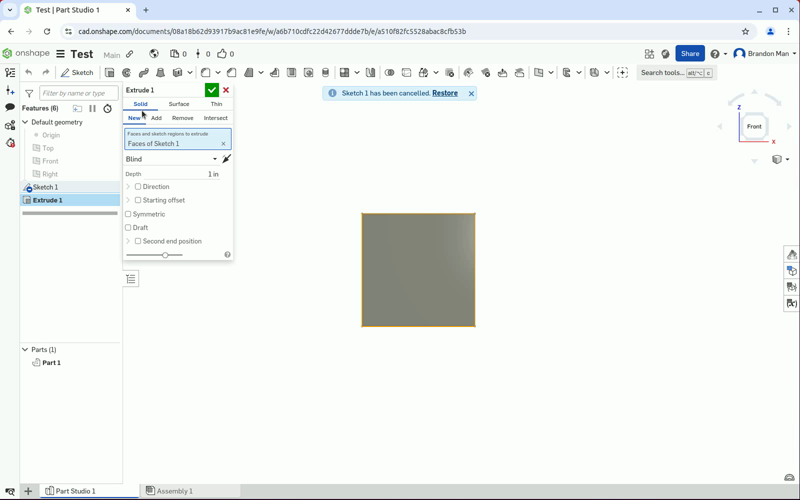
mouse_move(137, 120)
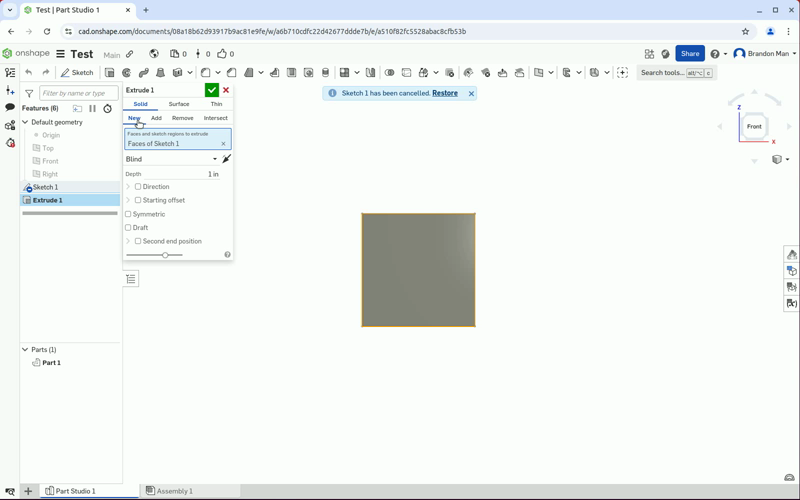
click(137, 120)
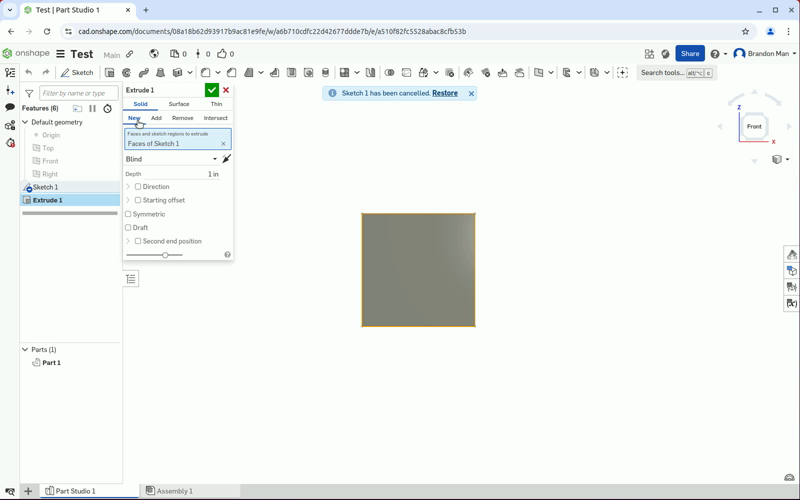
key(tab, 4)
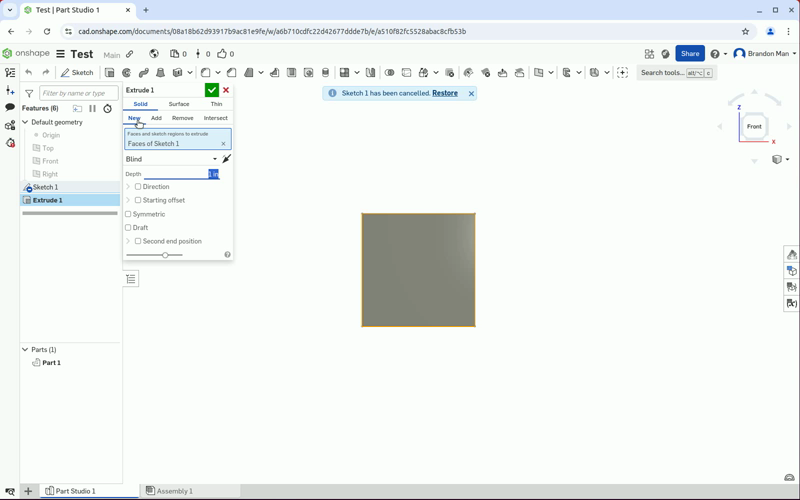
text(23.108)
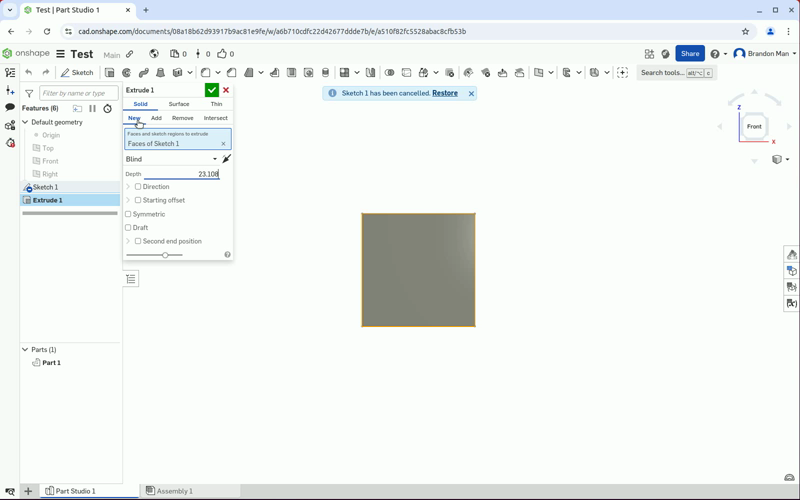
key(enter)
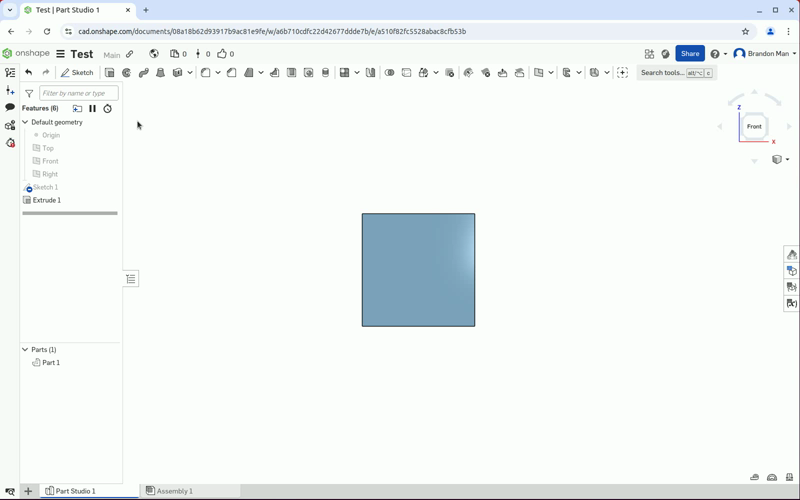
key(shift+h)
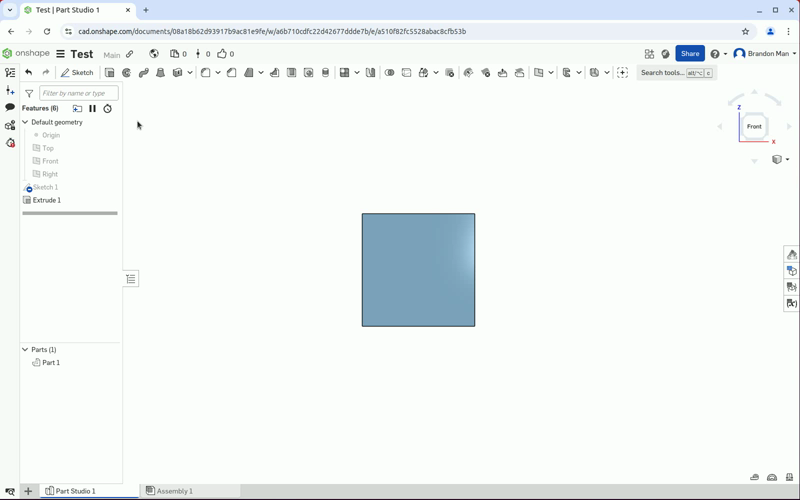
key(shift+h)
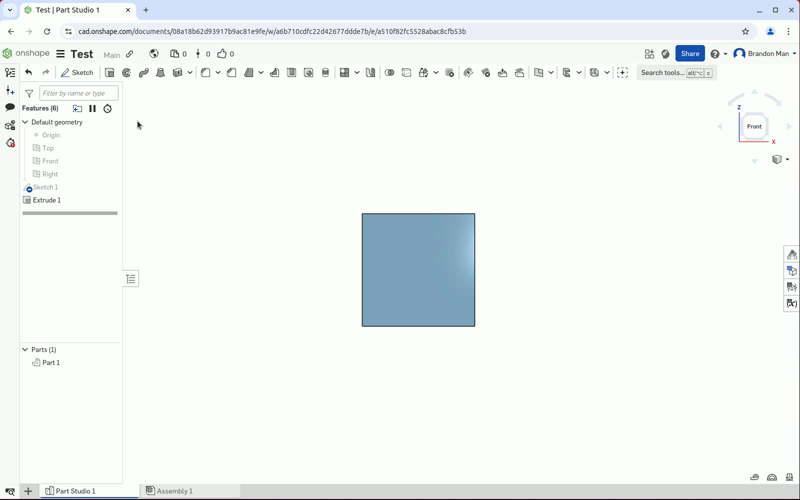
mouse_move(73, 189)
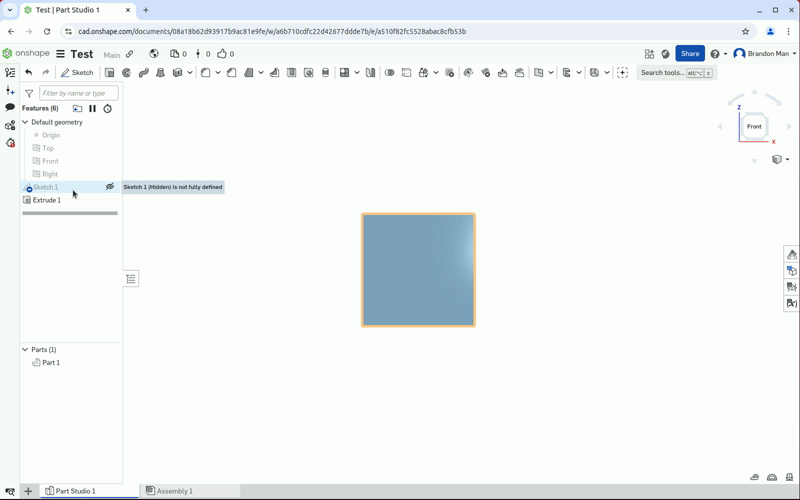
click(73, 189)
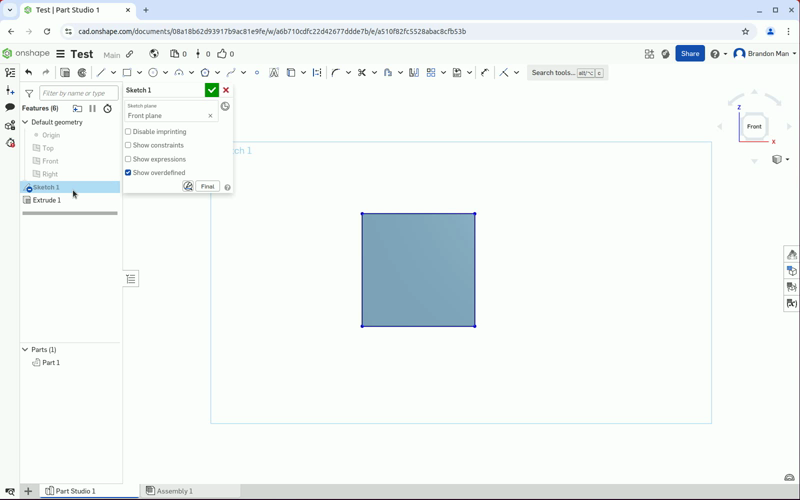
mouse_move(229, 92)
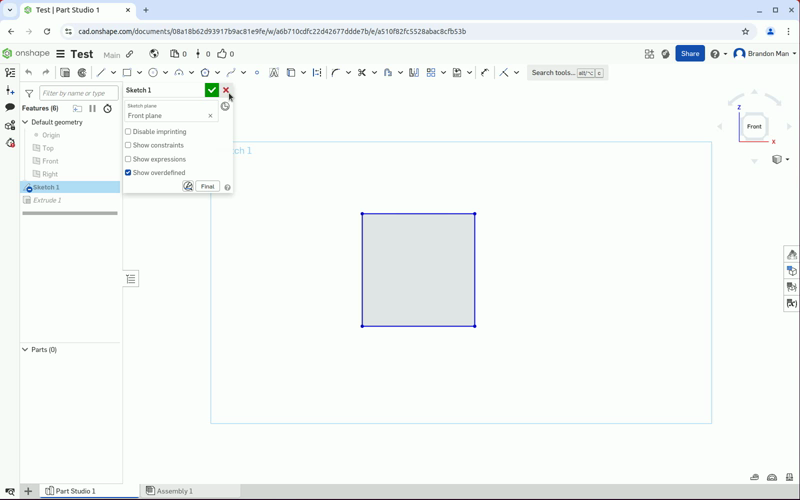
click(229, 92)
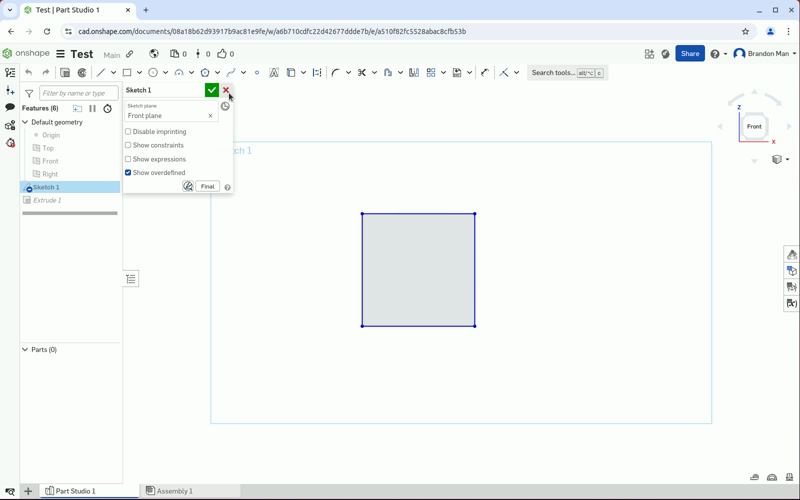
key(shift+s)
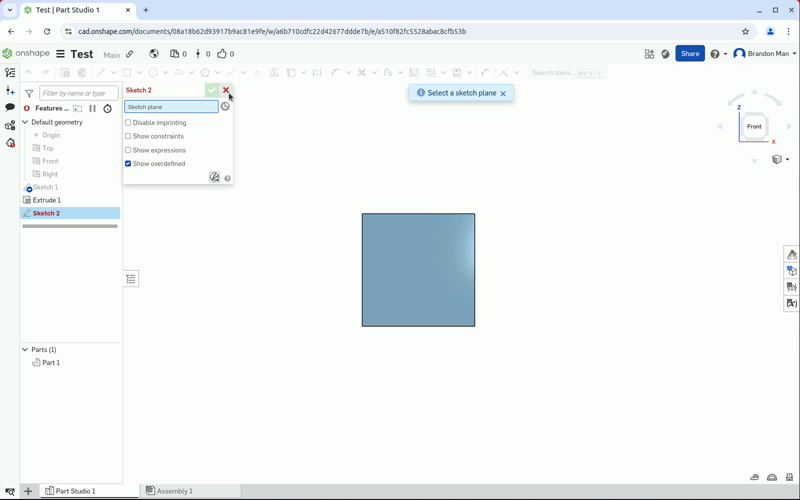
mouse_move(73, 163)
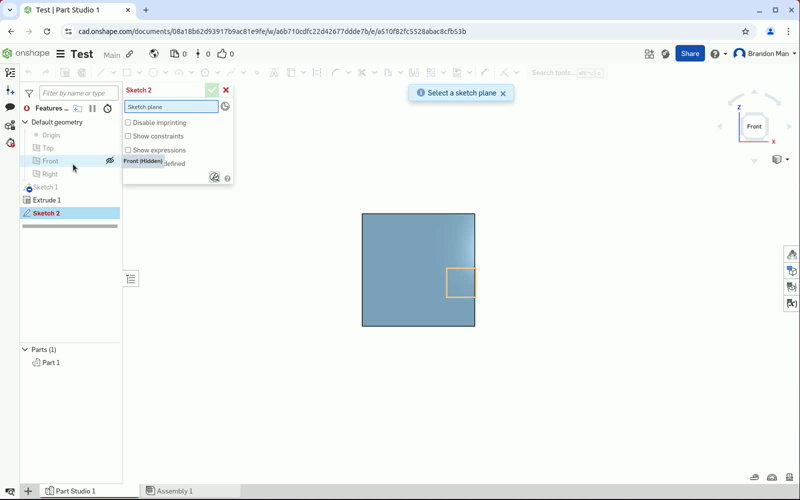
click(73, 163)
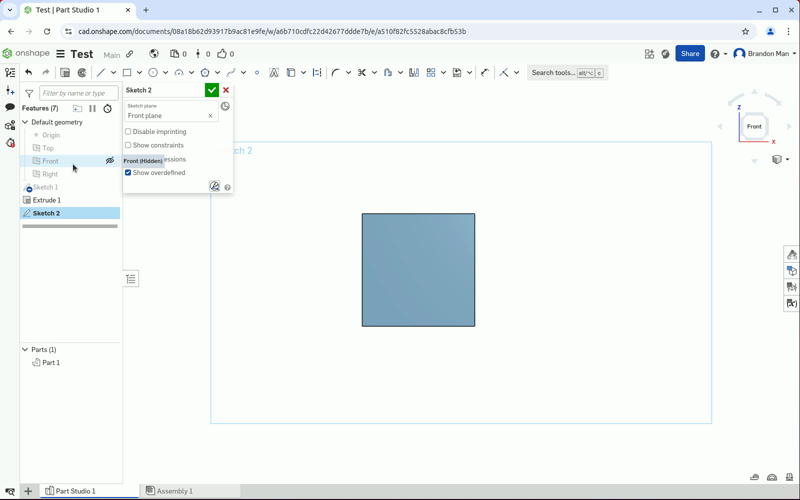
mouse_move(73, 352)
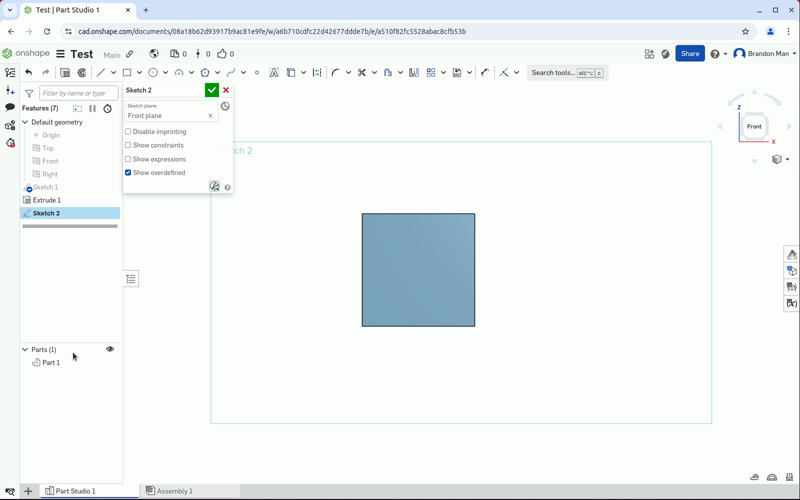
key(y)
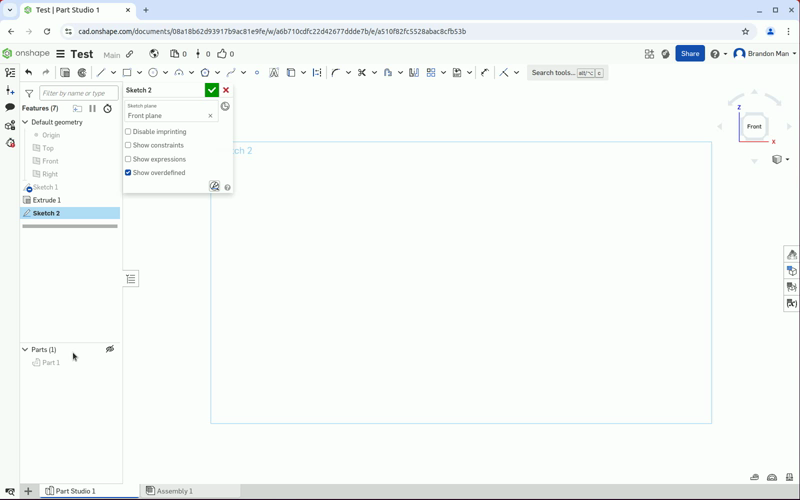
key(c)
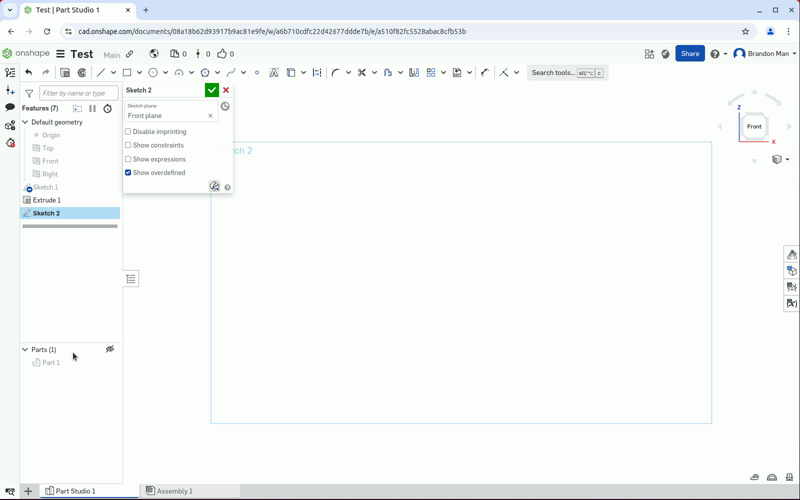
key_down(shift)
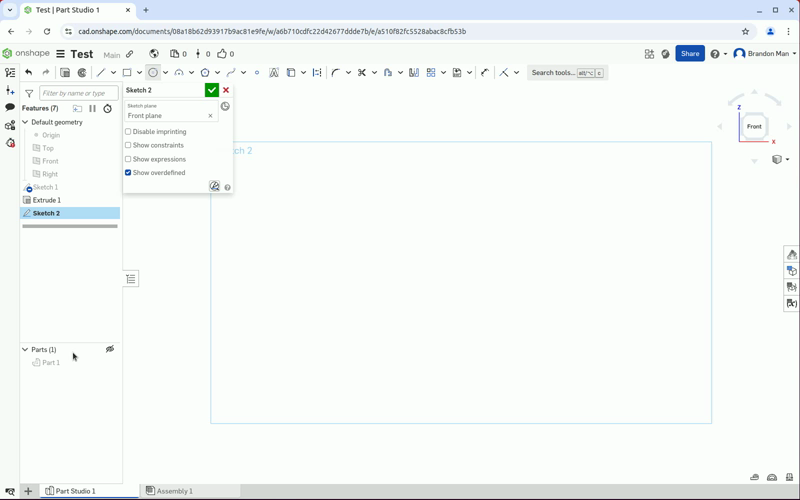
mouse_move(417, 268)
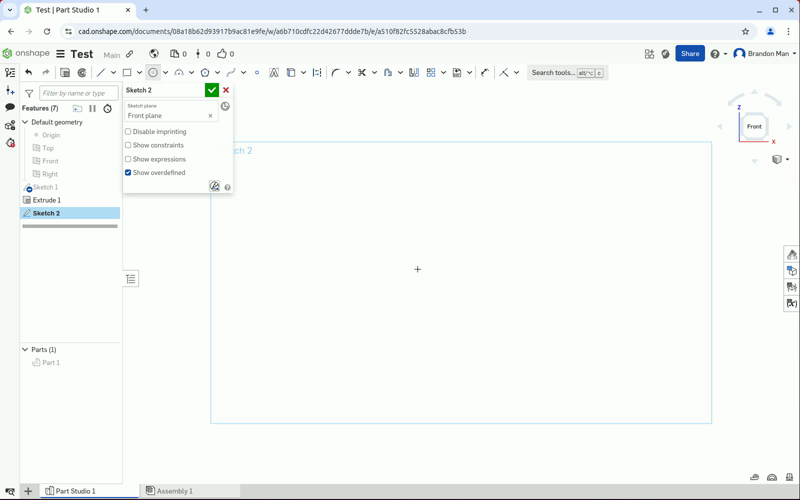
click(417, 268)
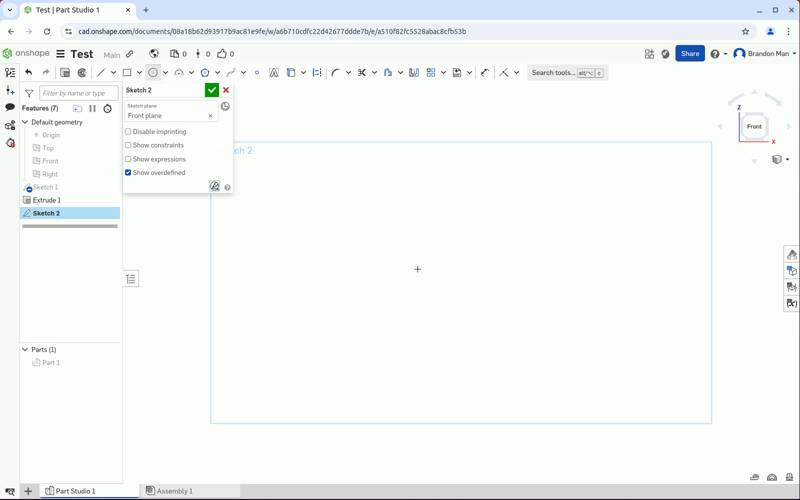
key_up(shift)
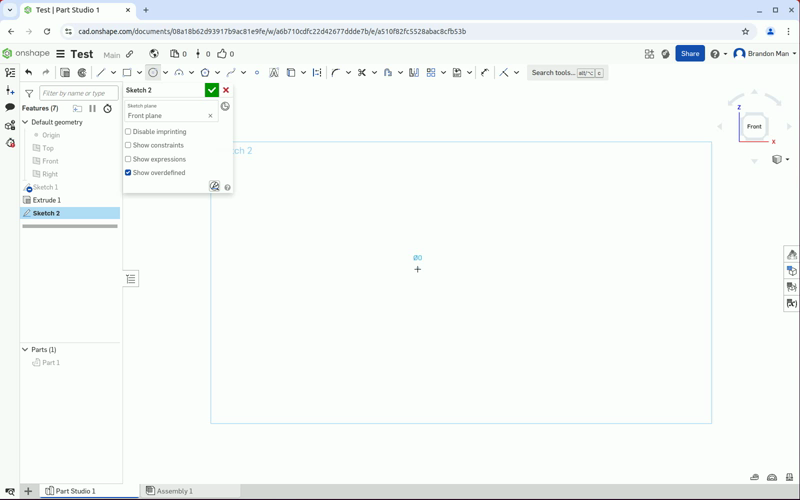
mouse_move(446, 268)
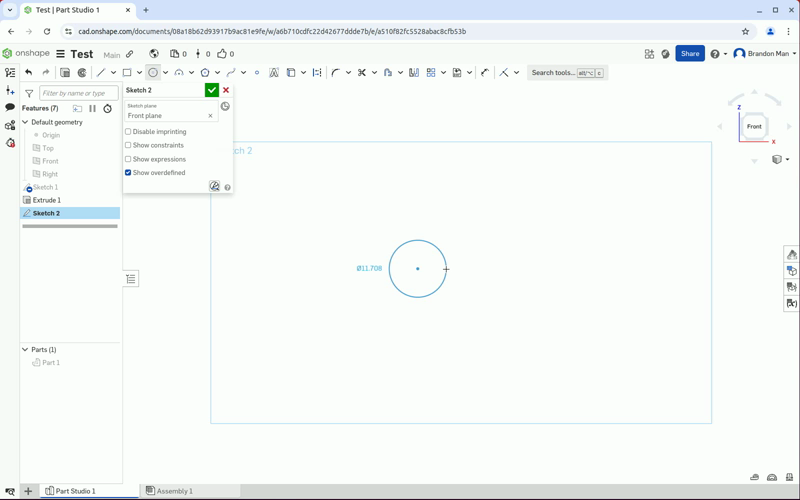
click(446, 268)
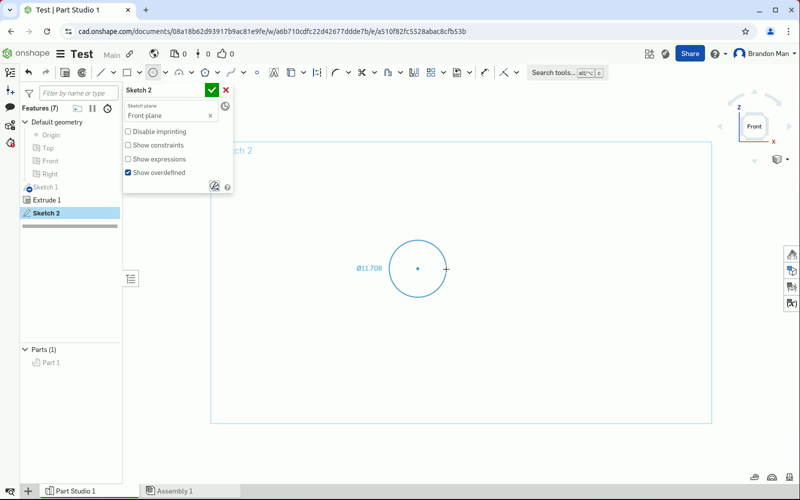
key(esc)
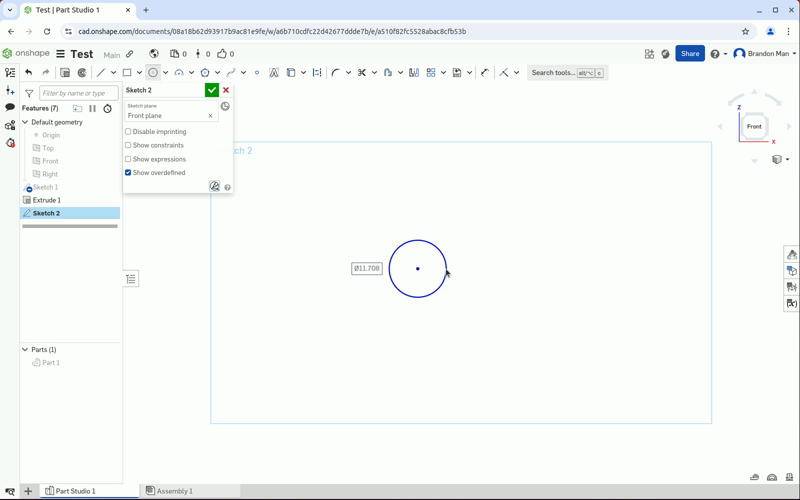
mouse_move(432, 284)
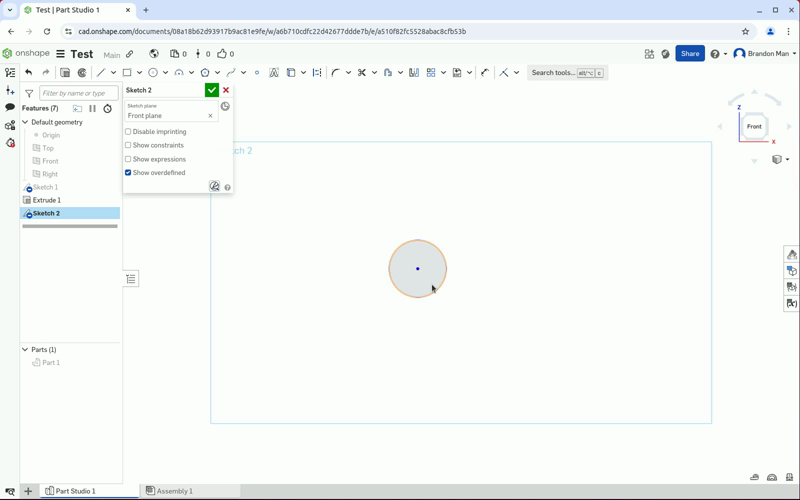
click(432, 284)
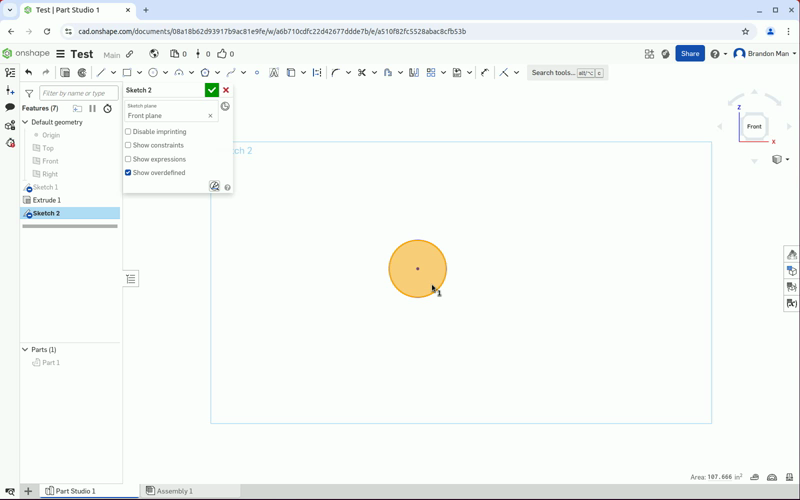
mouse_move(73, 352)
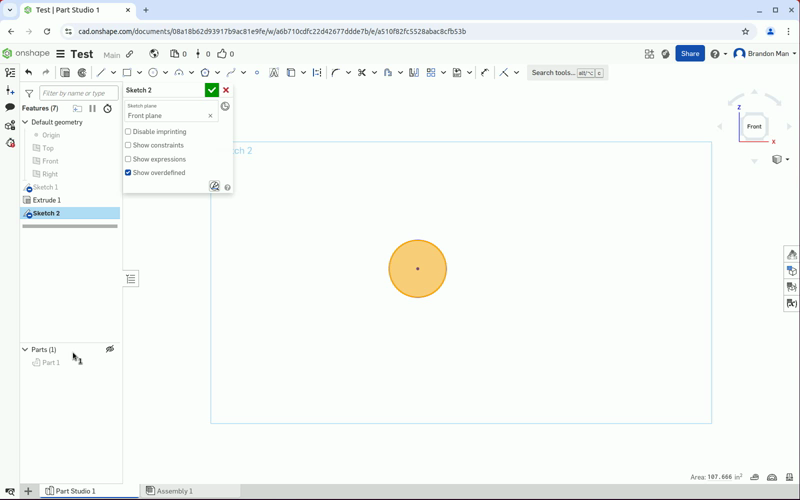
key(shift+y)
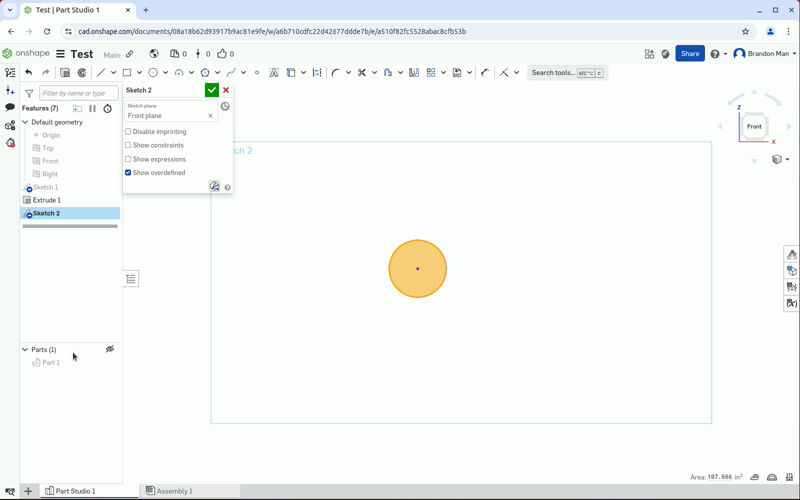
key(shift+e)
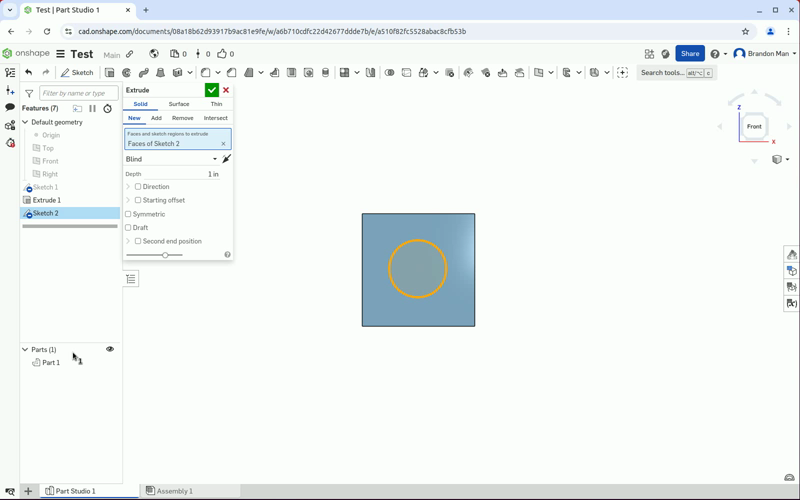
mouse_move(143, 106)
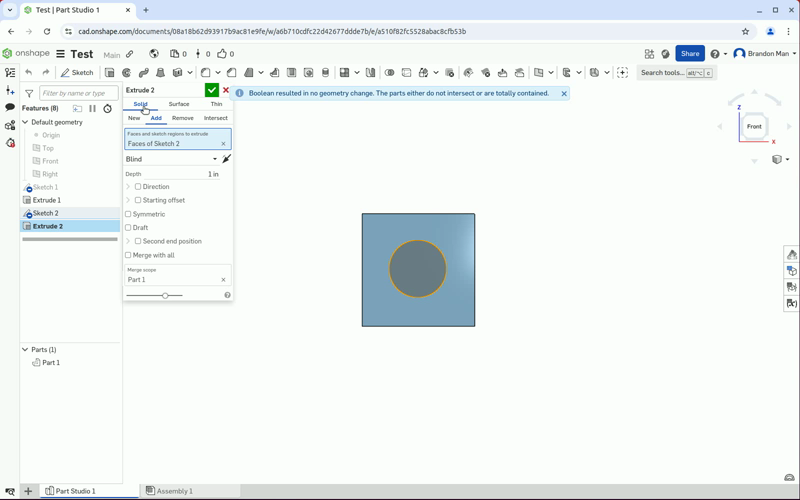
click(143, 106)
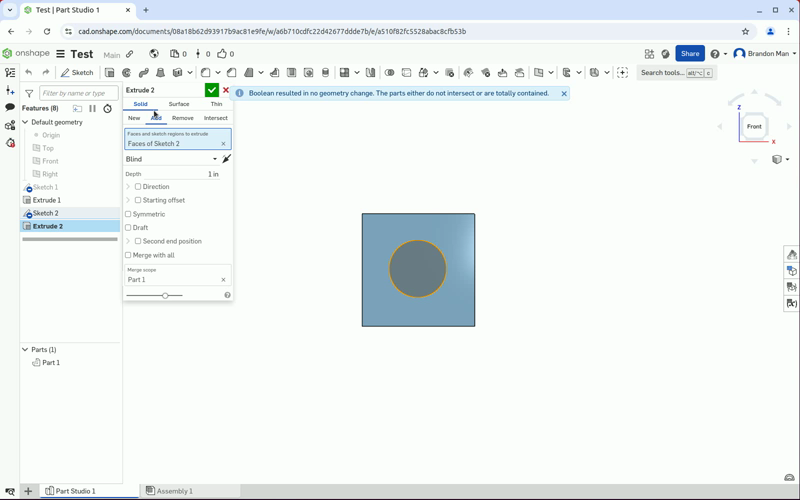
mouse_move(186, 120)
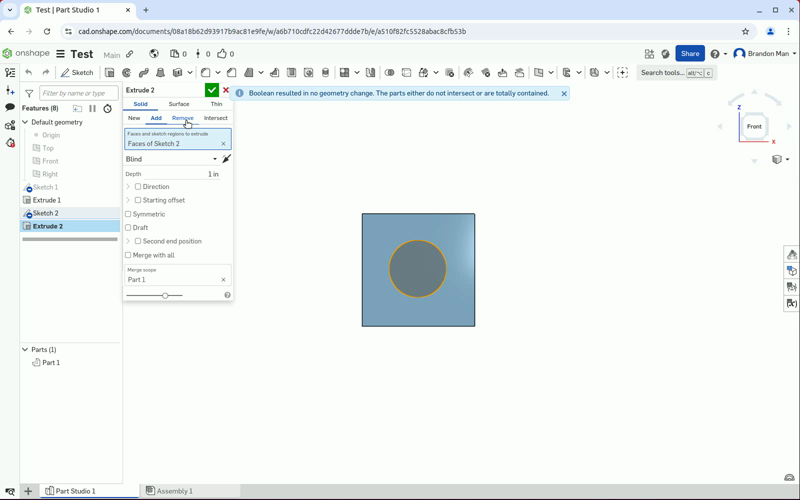
click(186, 120)
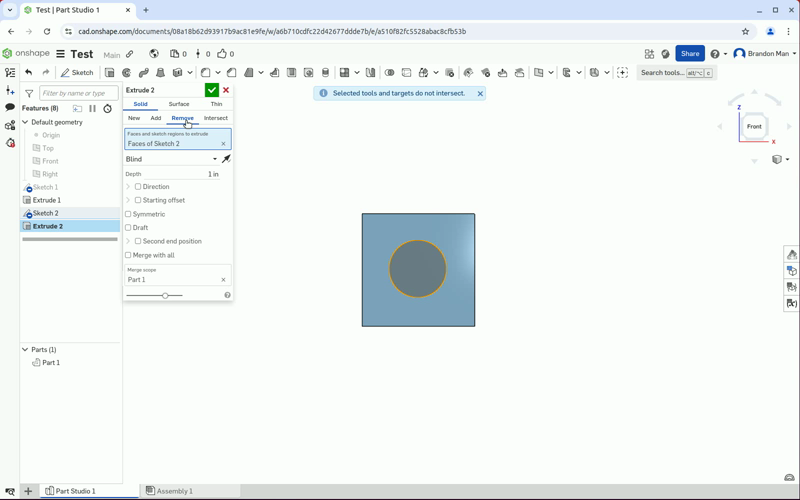
key(tab, 4)
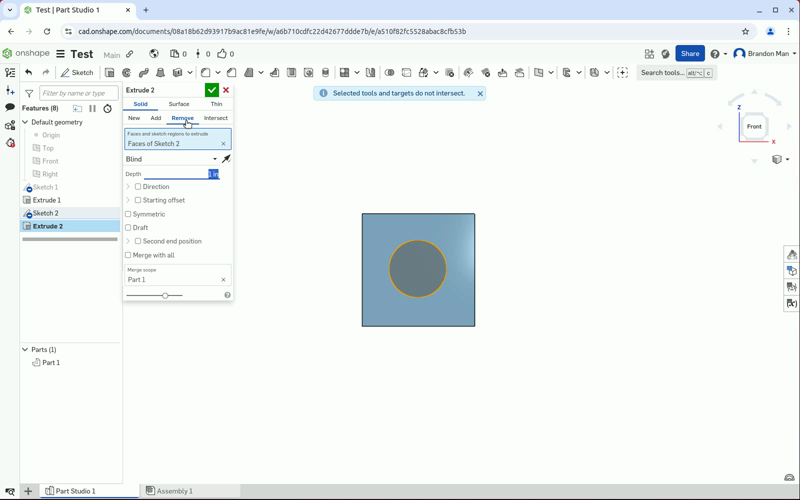
text(23.108)
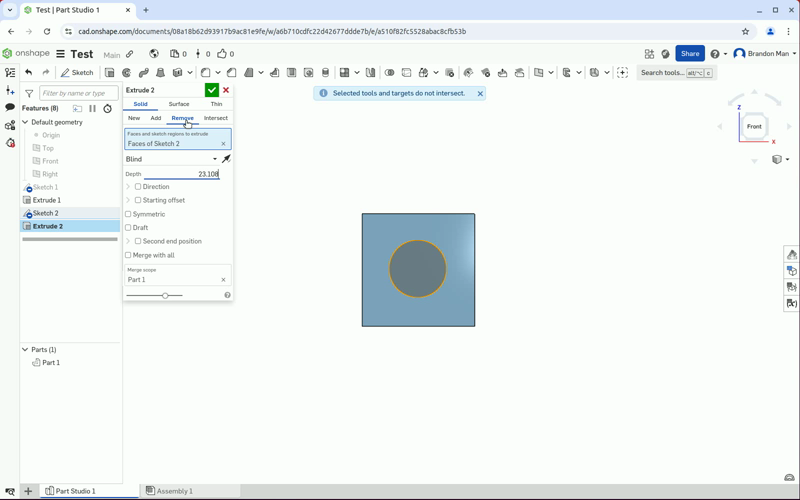
key(tab, 6)
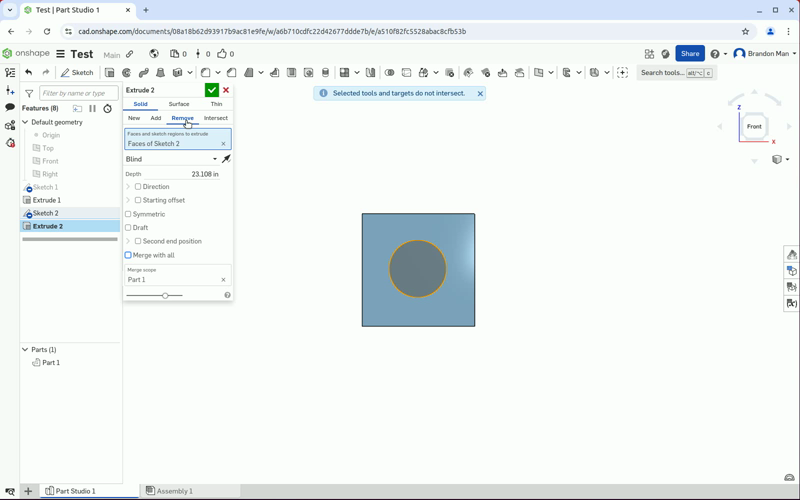
key(space)
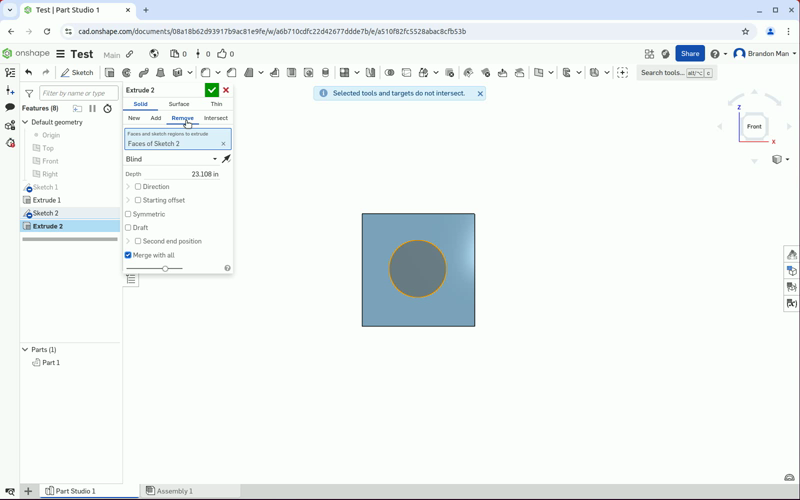
key(enter)
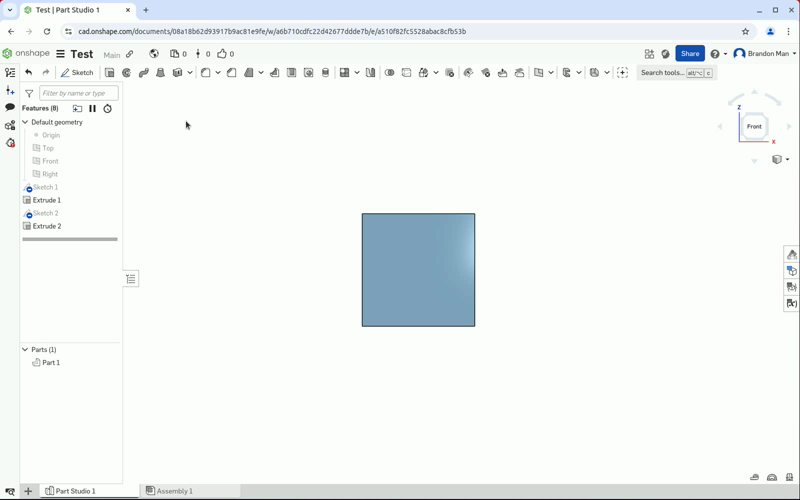
key(shift+h)
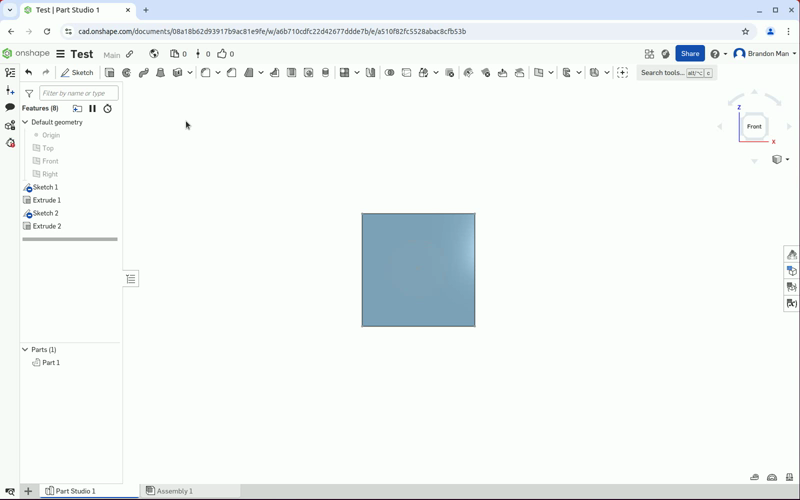
key(shift+h)
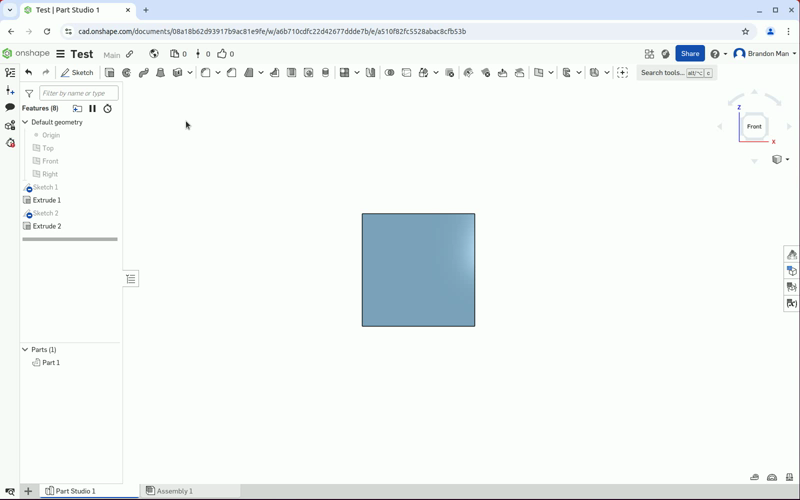
mouse_move(73, 189)
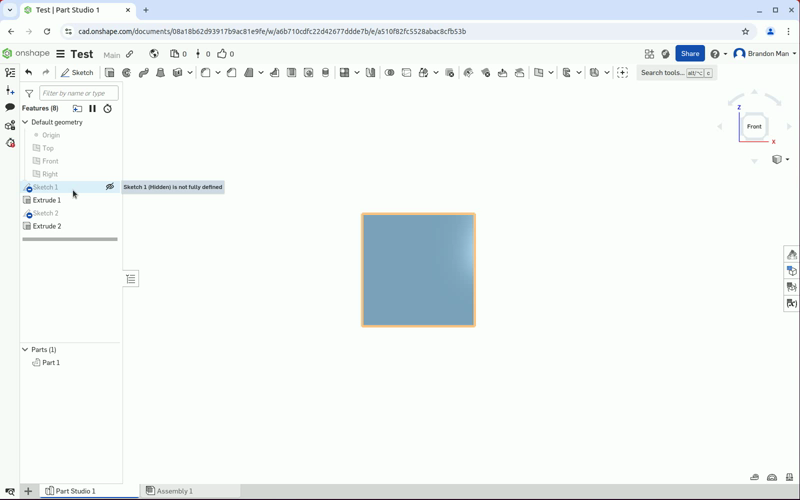
click(73, 189)
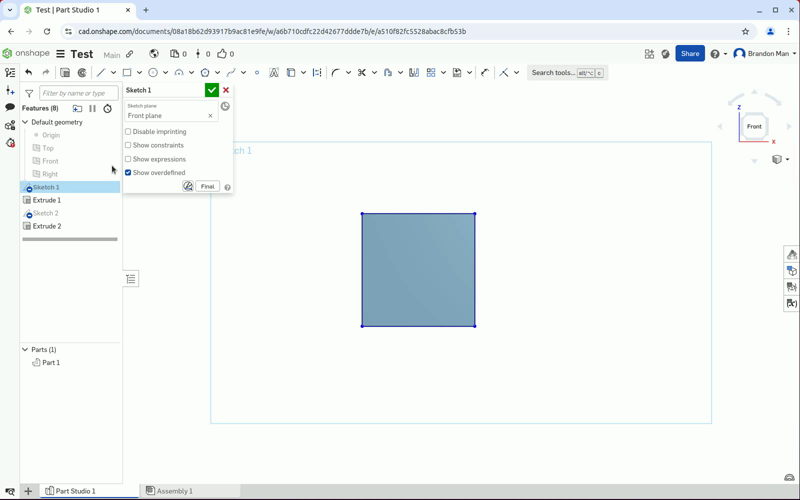
mouse_move(229, 92)
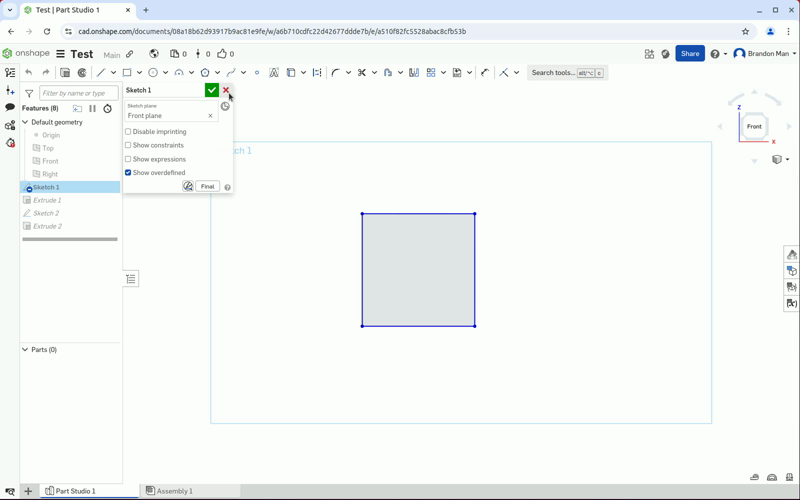
click(229, 92)
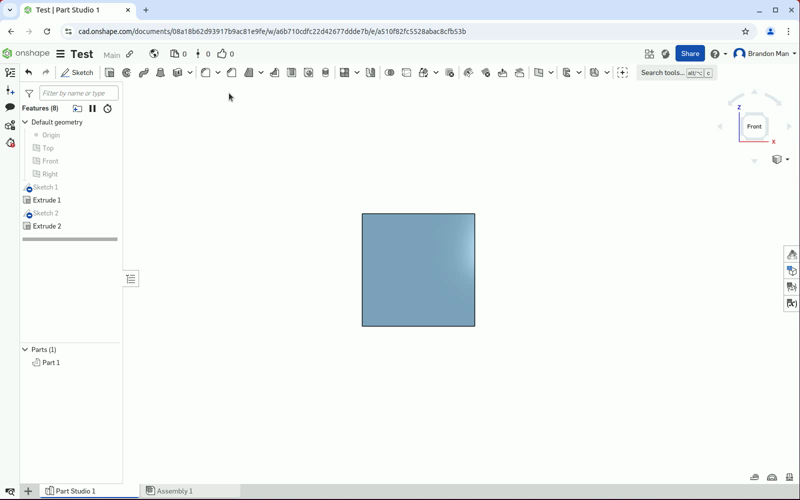
mouse_move(541, 75)
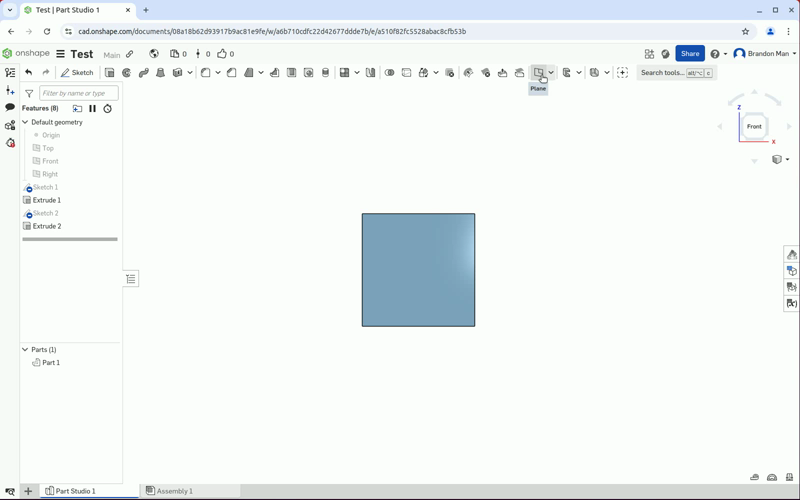
click(541, 75)
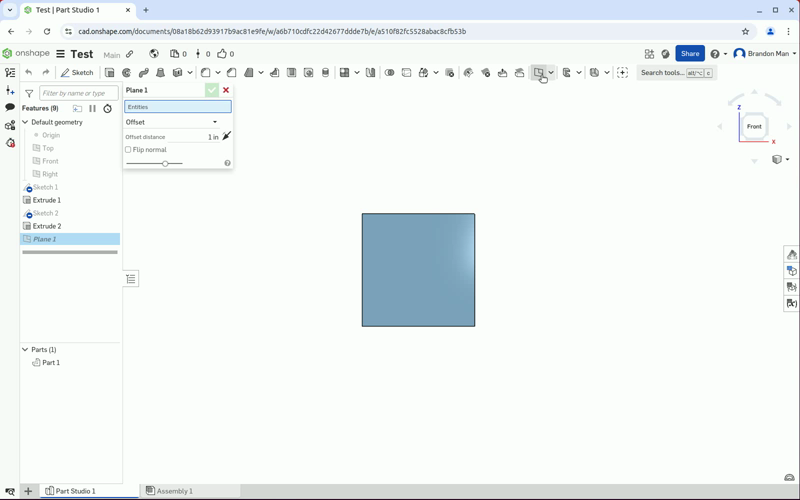
mouse_move(73, 163)
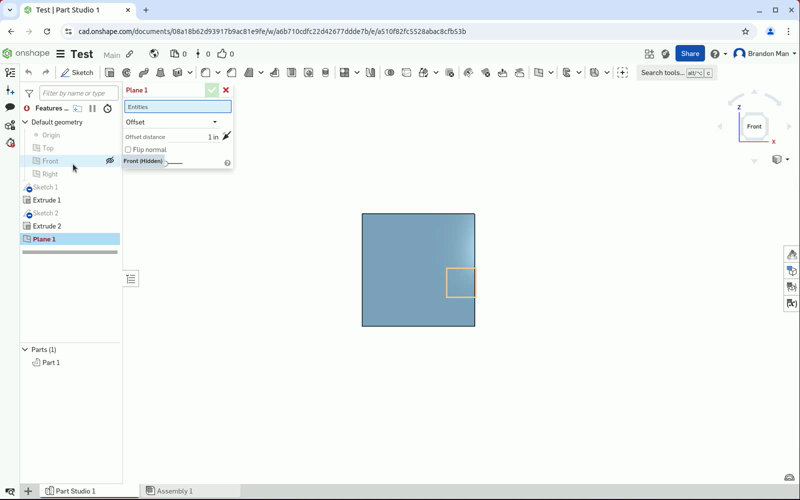
click(73, 163)
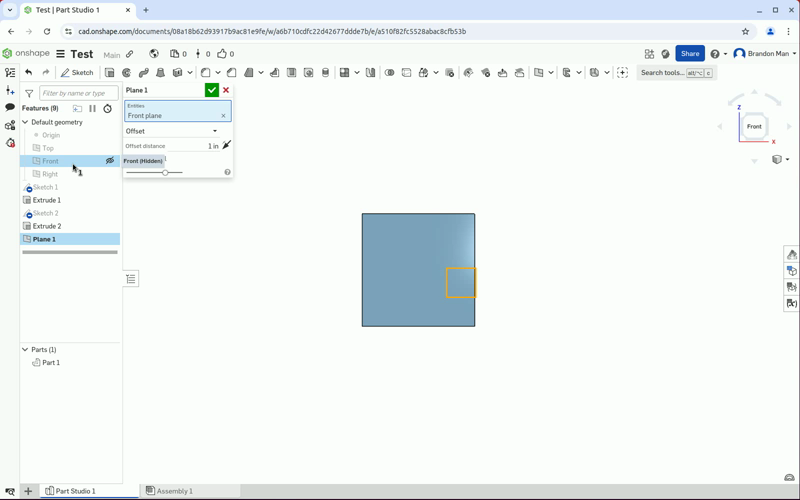
key(tab, 2)
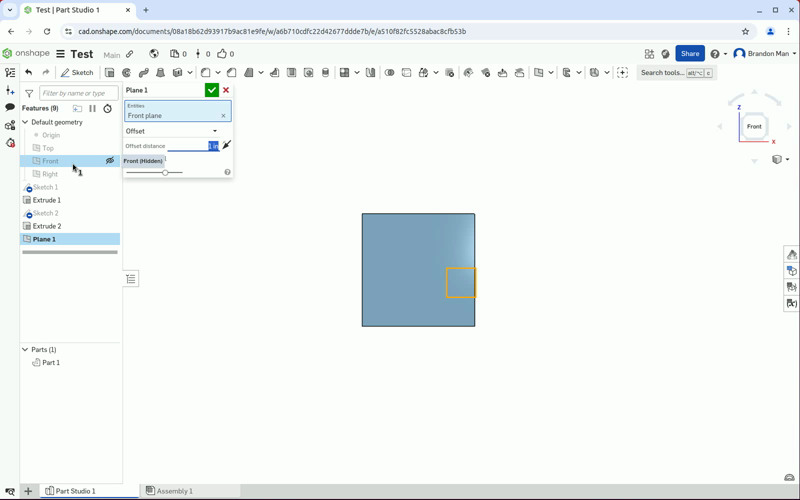
text(23.108)
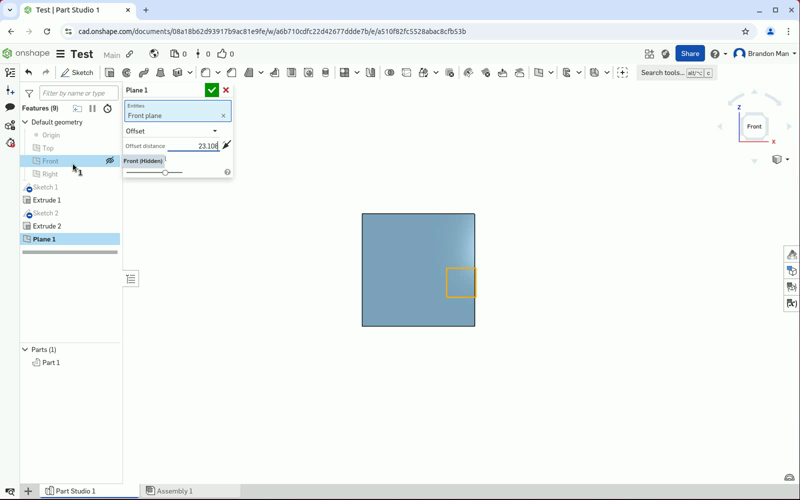
key(enter, 2)
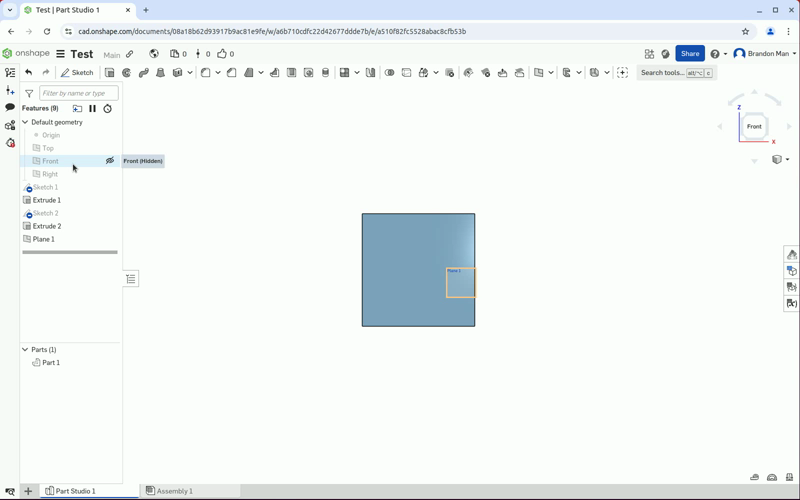
key(shift+s)
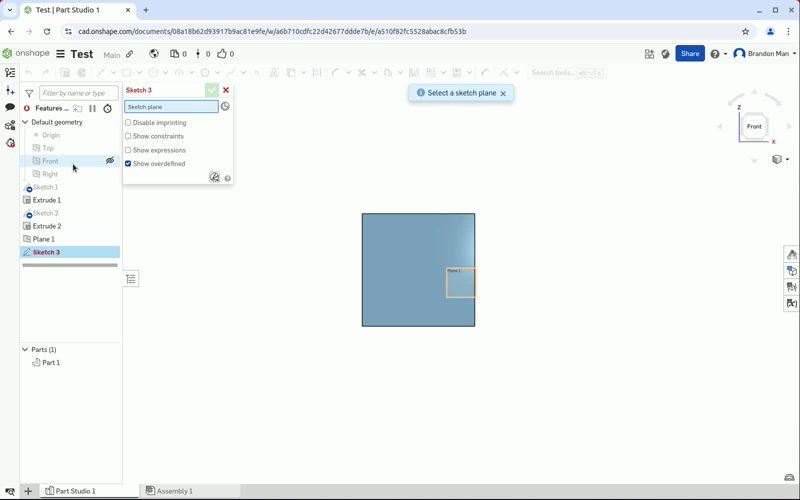
mouse_move(73, 241)
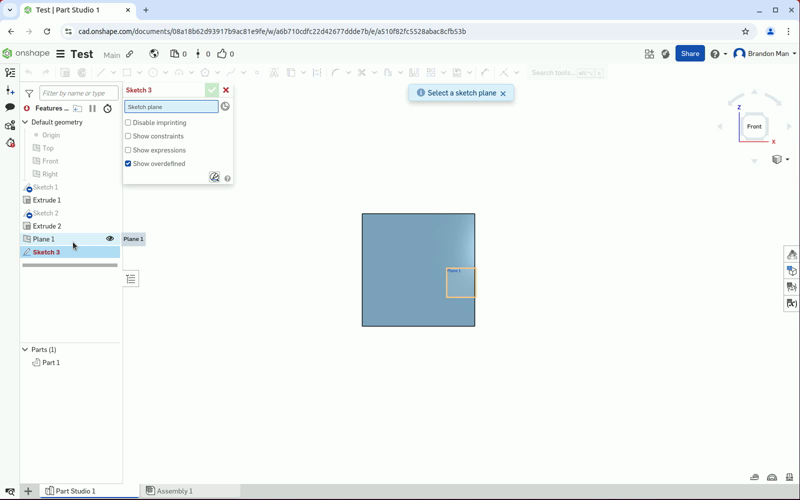
click(73, 241)
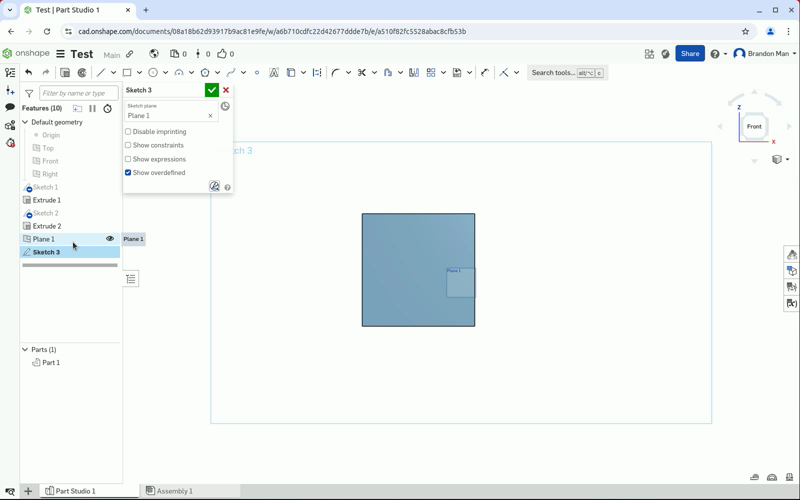
mouse_move(73, 352)
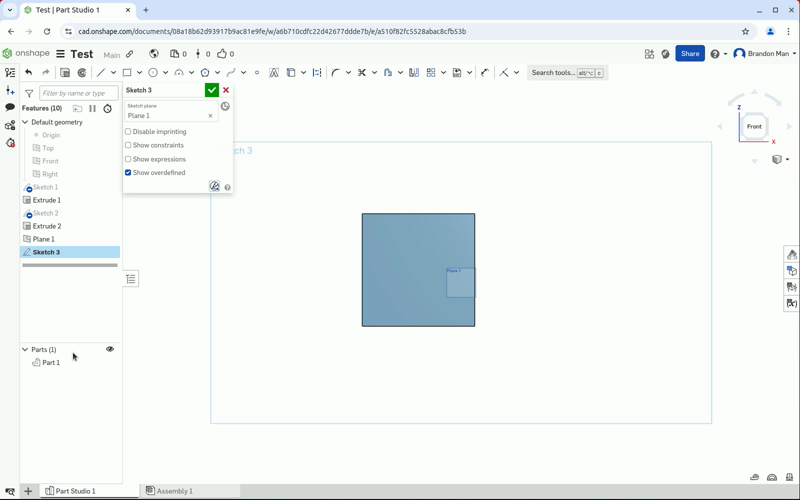
key(y)
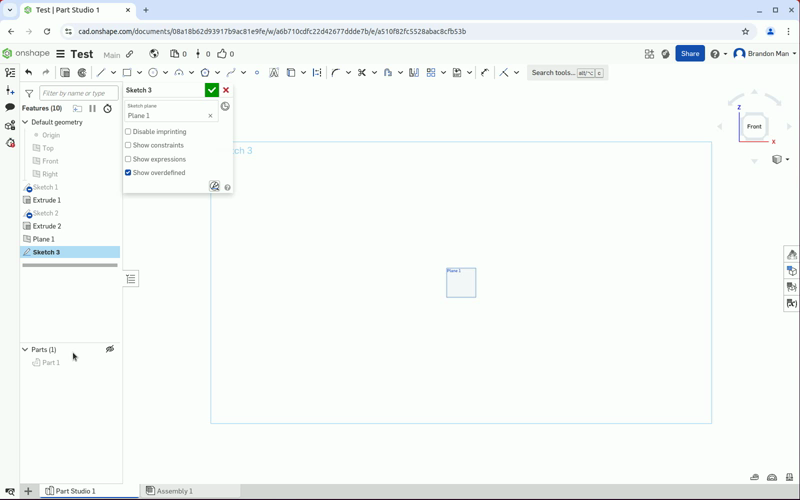
key(c)
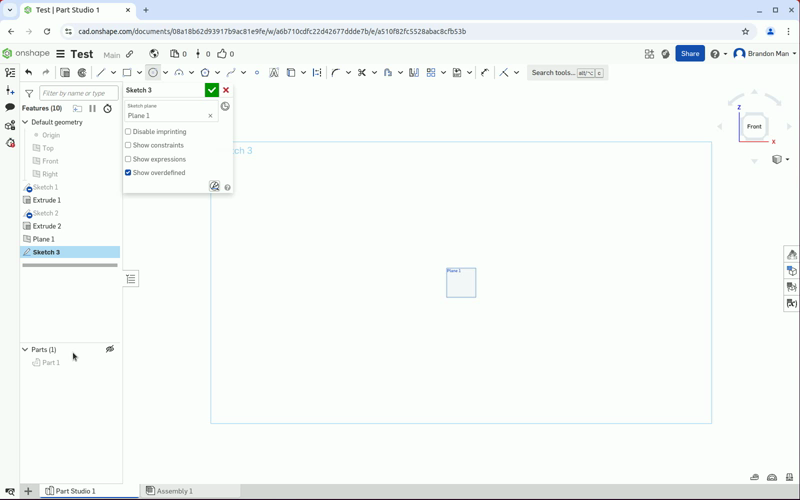
key_down(shift)
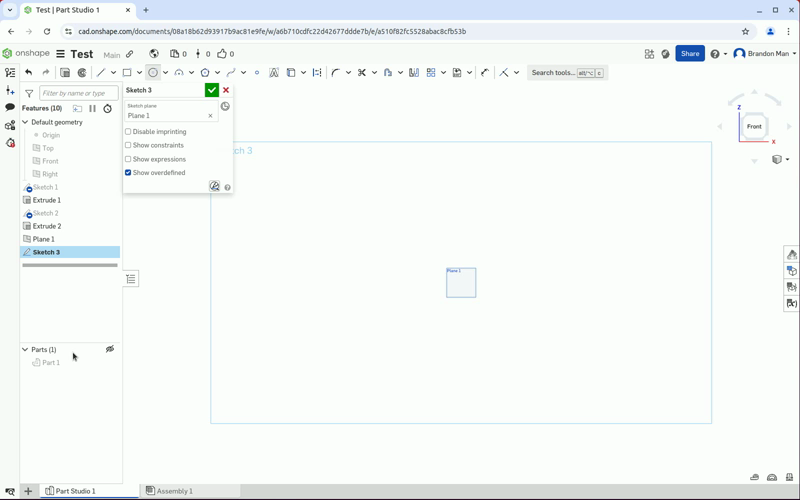
mouse_move(419, 270)
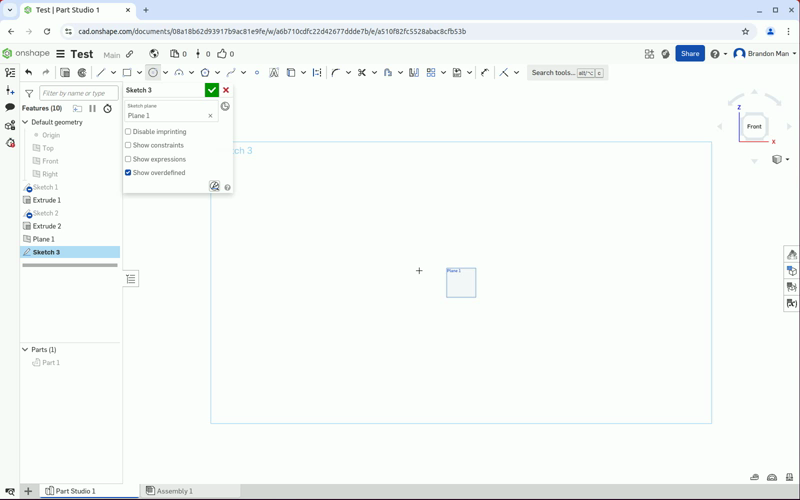
click(419, 270)
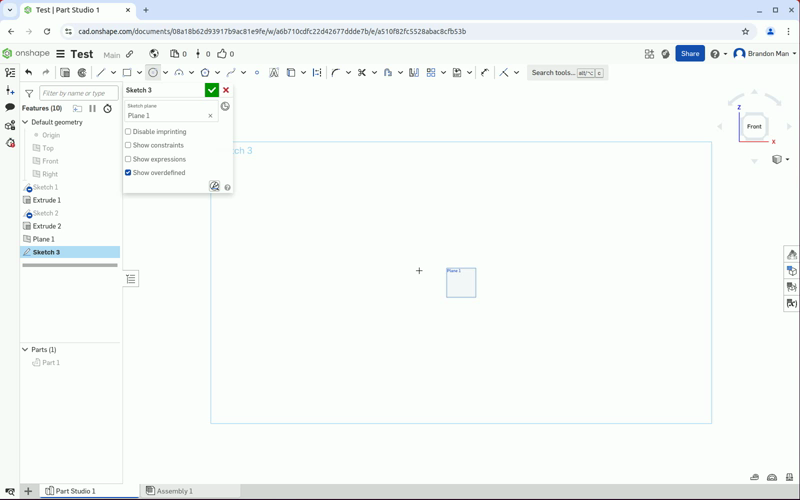
key_up(shift)
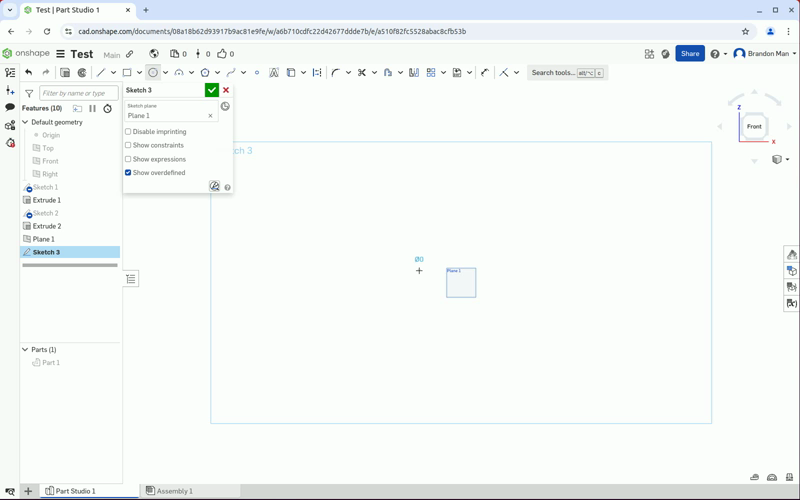
mouse_move(447, 270)
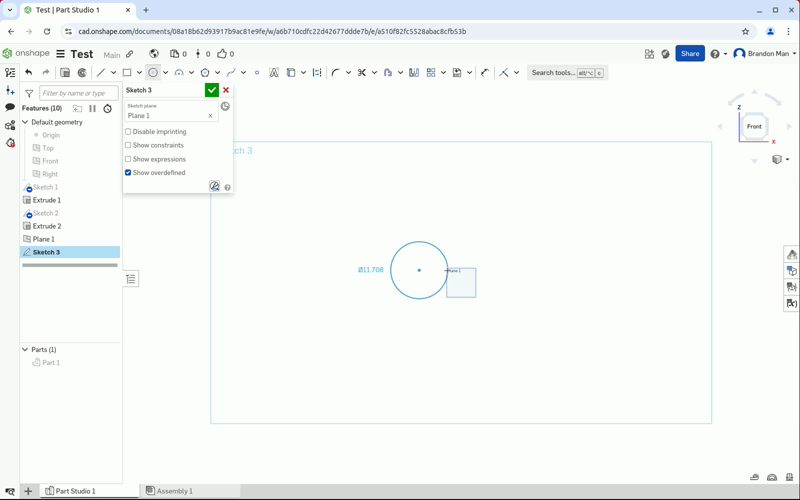
click(447, 270)
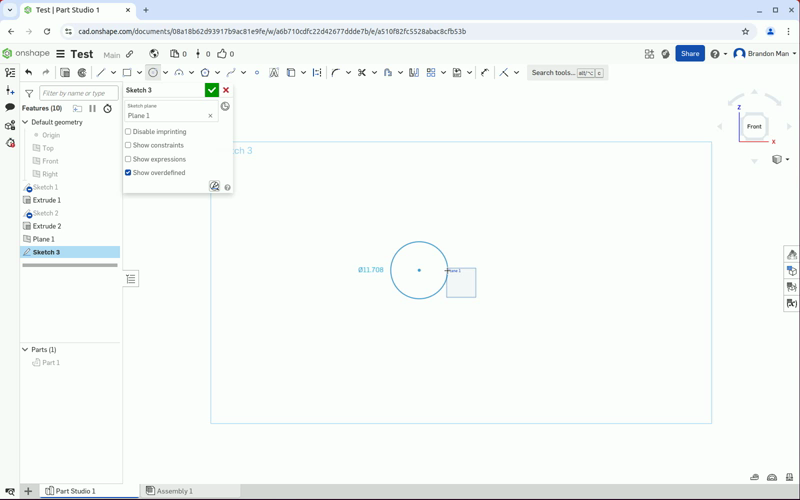
key(esc)
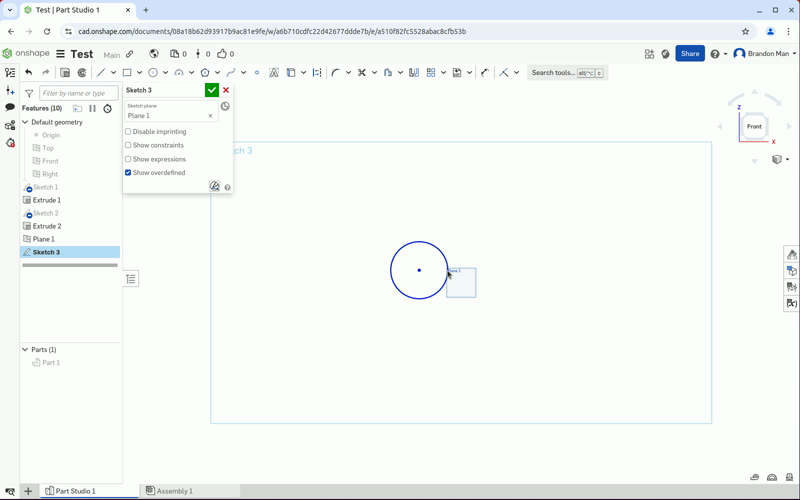
mouse_move(401, 252)
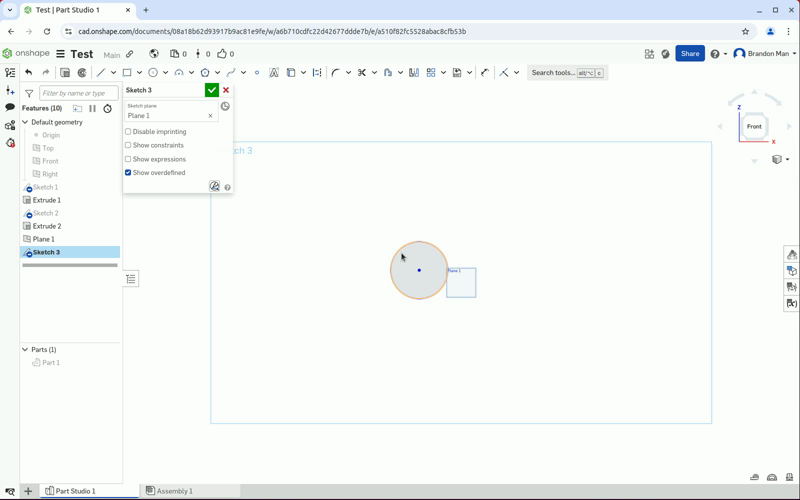
click(401, 252)
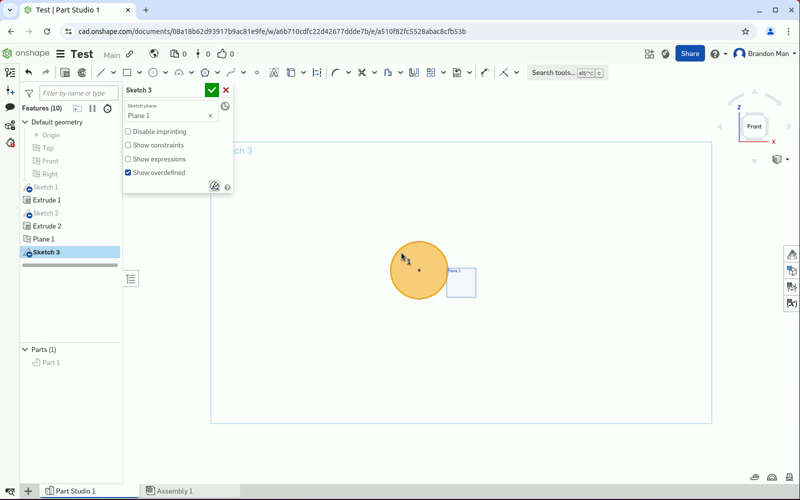
mouse_move(73, 352)
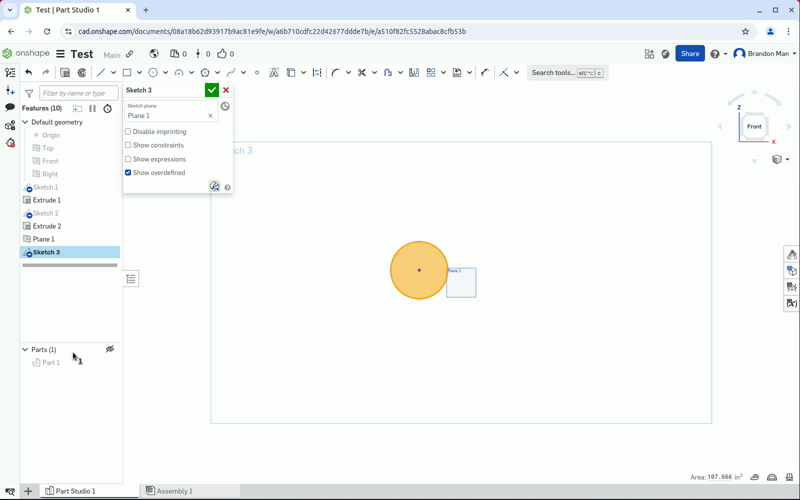
key(shift+y)
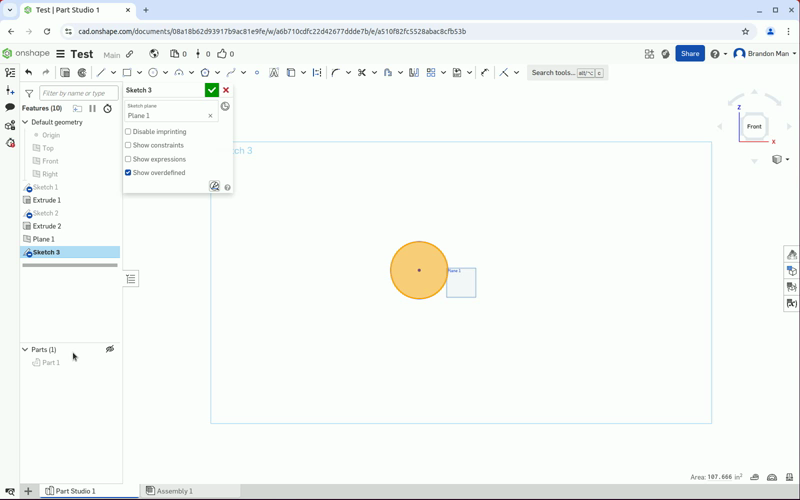
key(shift+e)
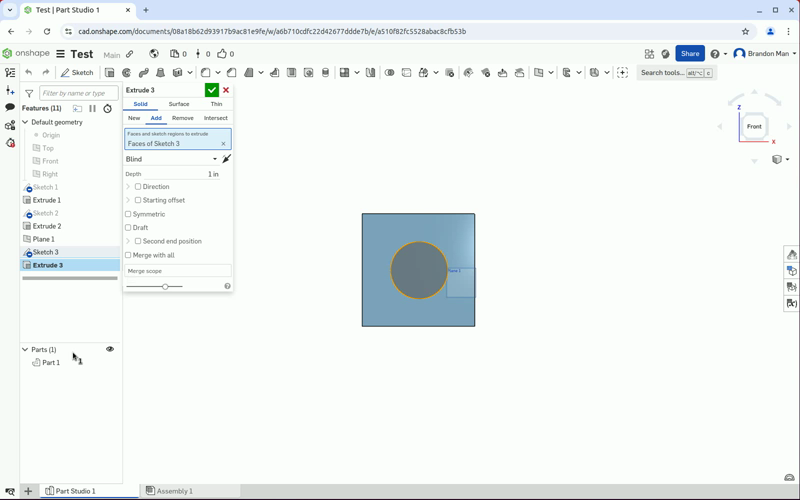
mouse_move(143, 106)
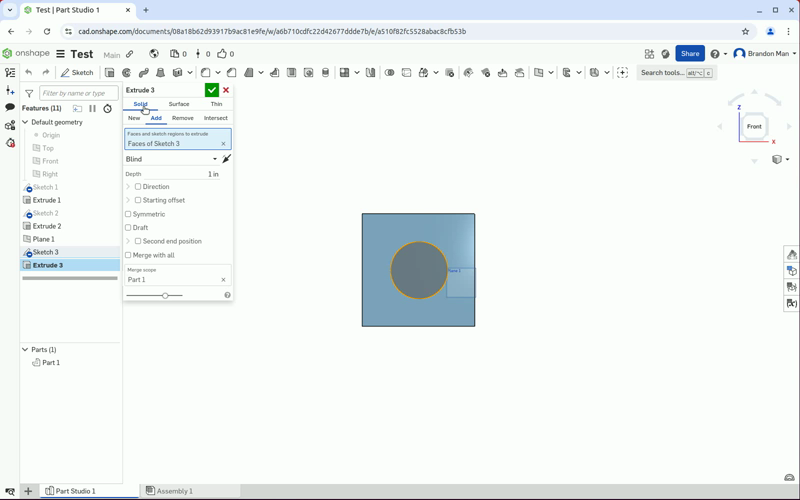
click(143, 106)
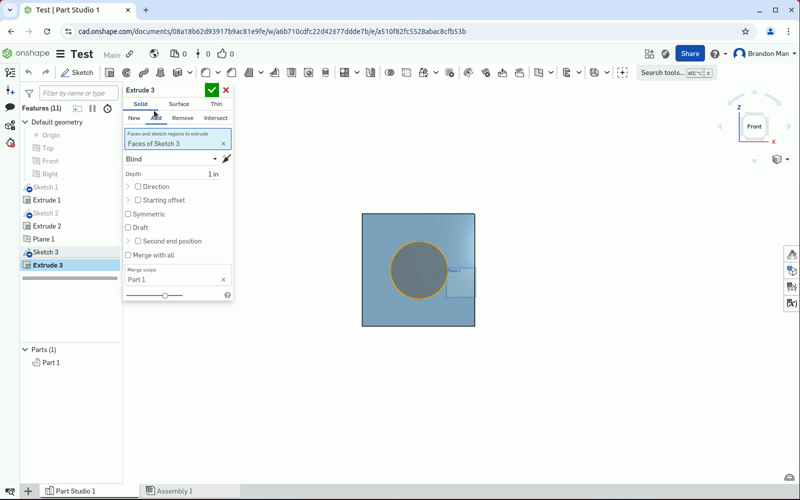
mouse_move(186, 120)
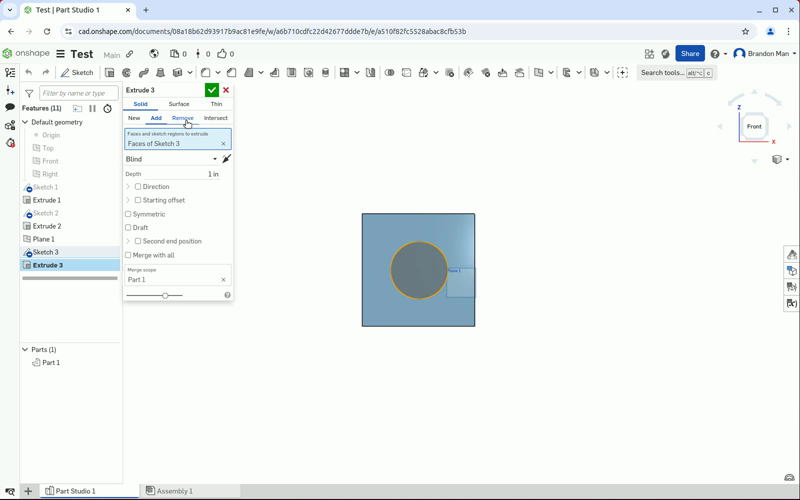
click(186, 120)
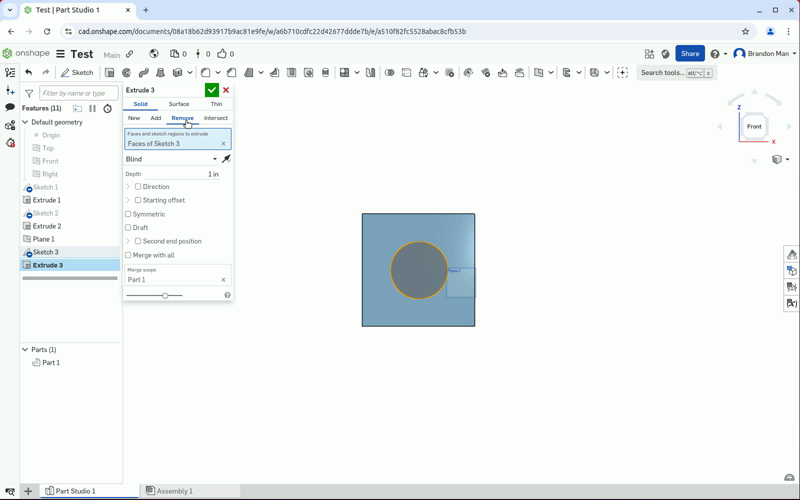
key(tab, 4)
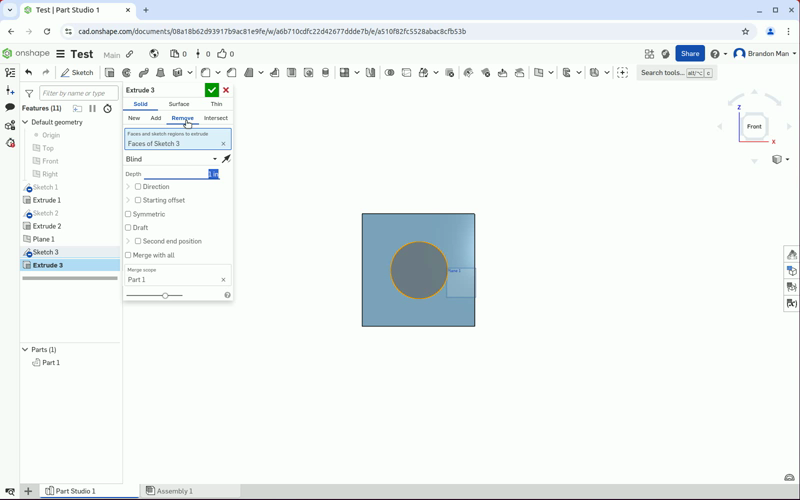
text(23.108)
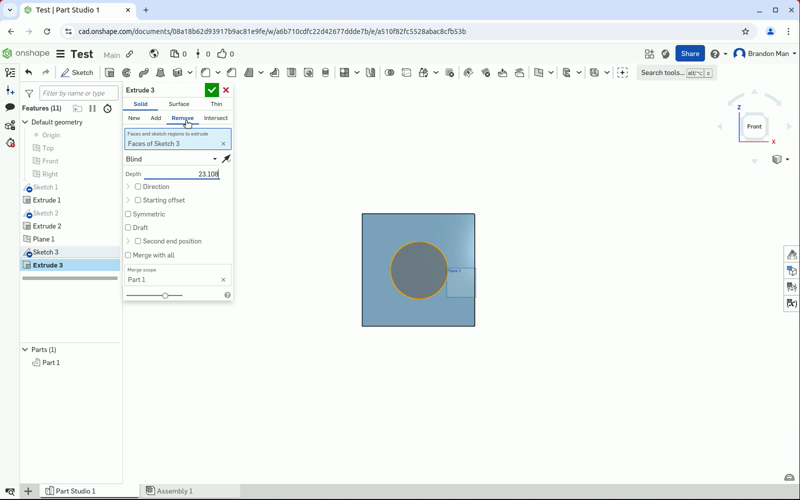
key(tab, 6)
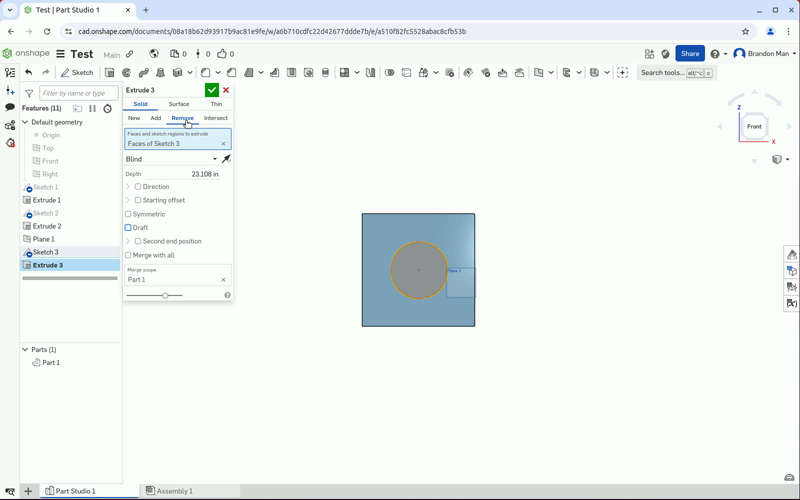
key(space)
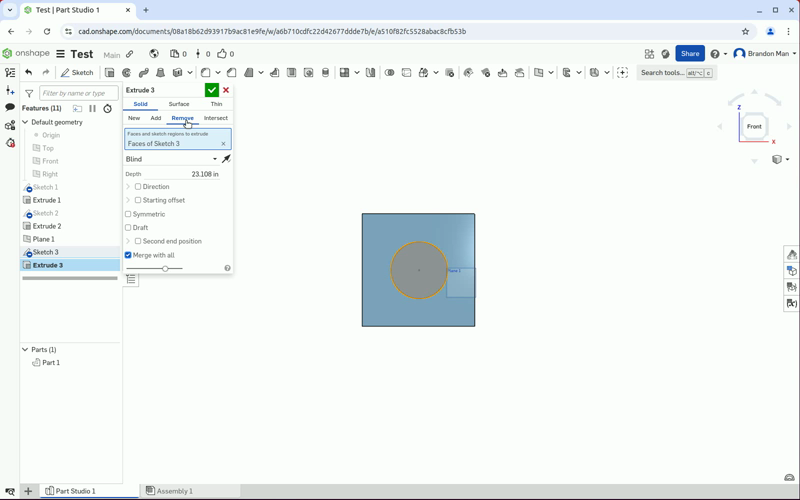
key(enter)
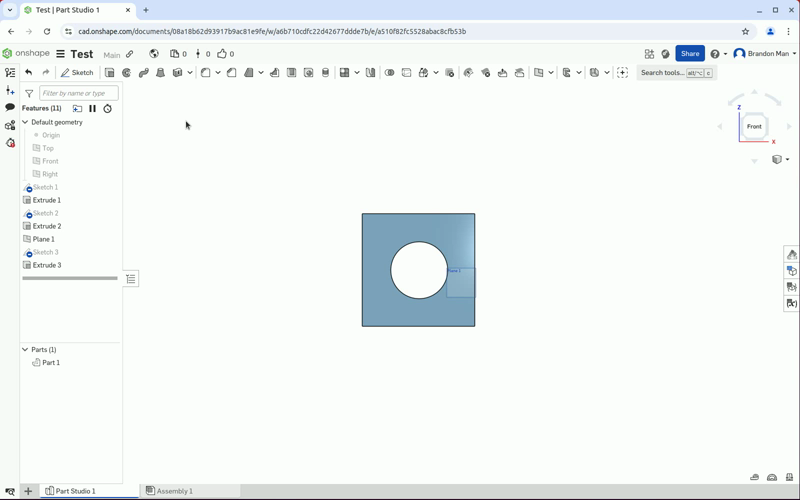
key(shift+h)
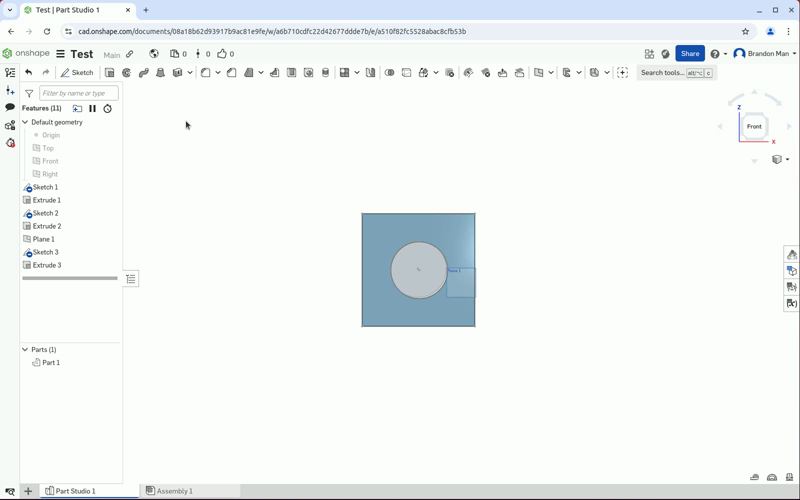
key(shift+h)
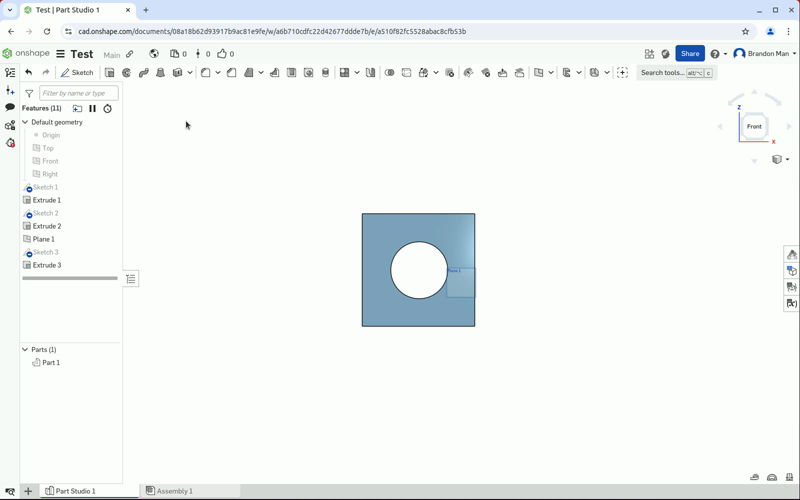
mouse_move(73, 189)
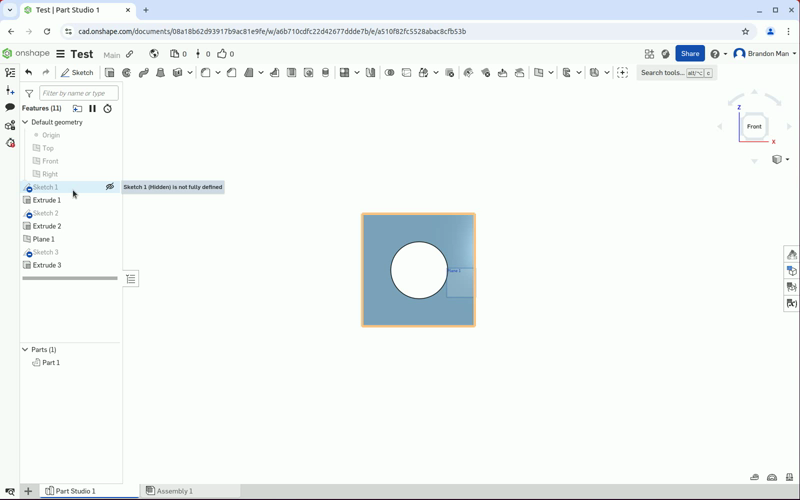
click(73, 189)
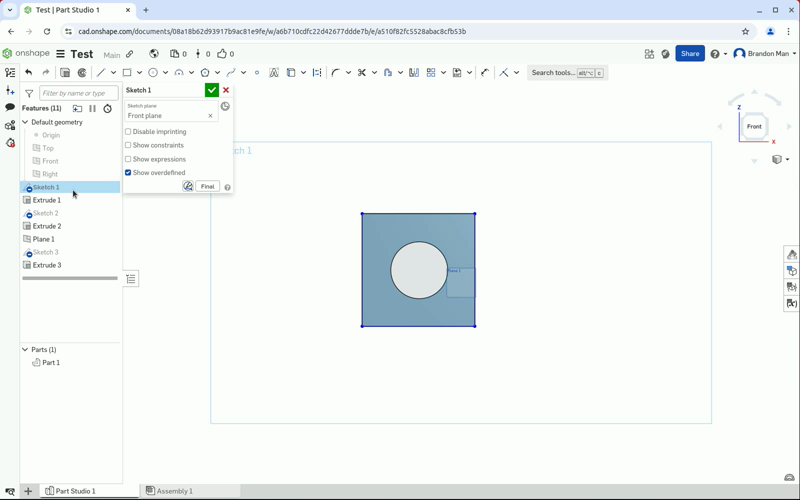
mouse_move(229, 92)
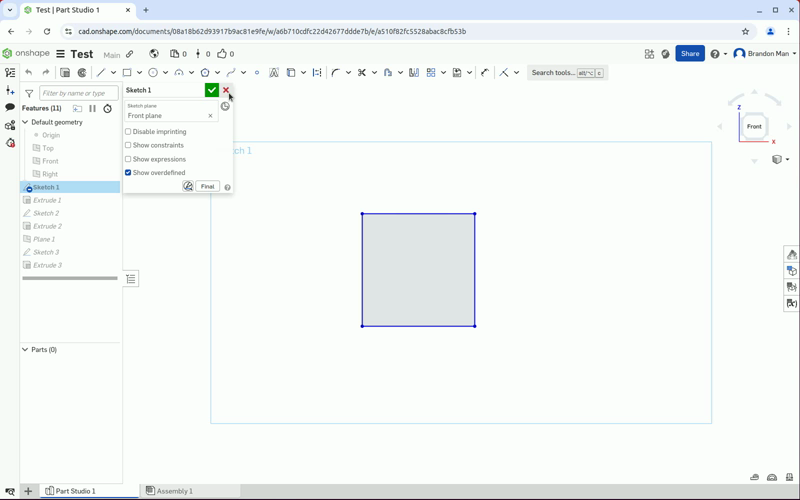
click(229, 92)
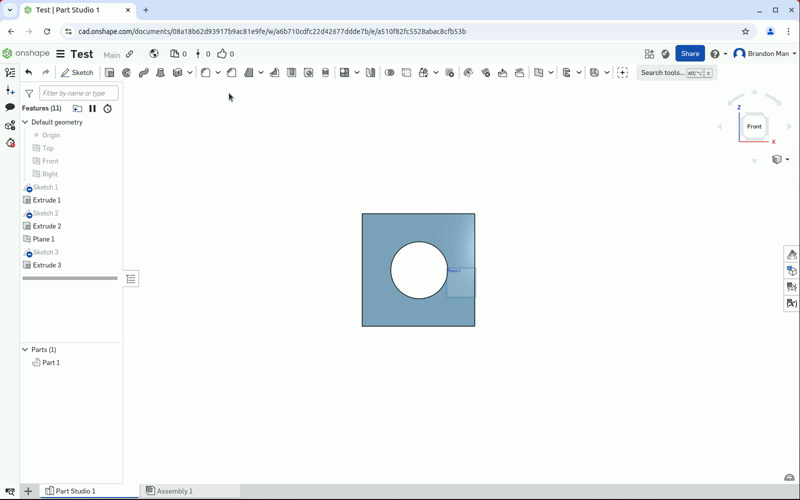
mouse_move(73, 352)
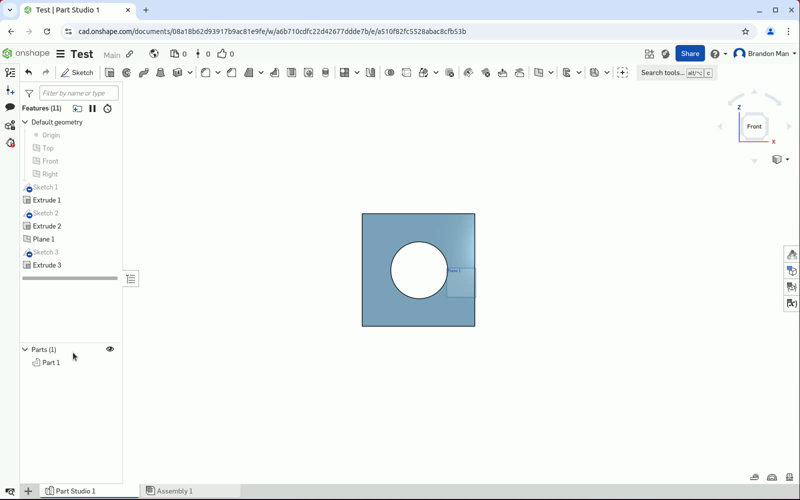
key(y)
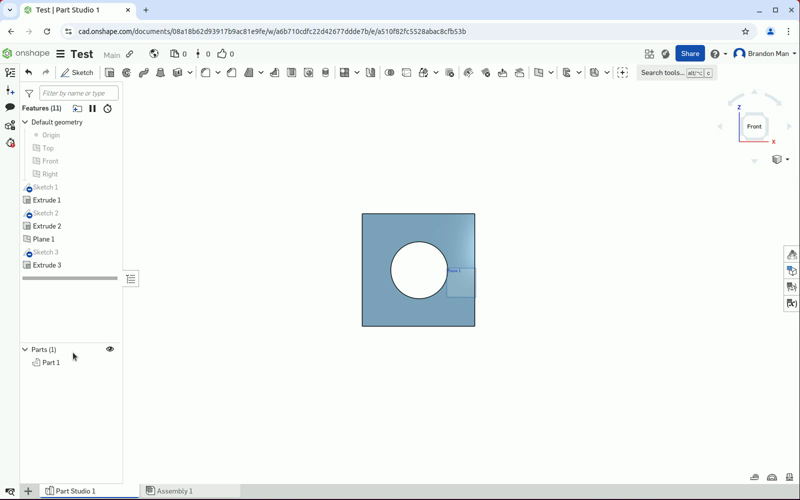
key(shift+p)
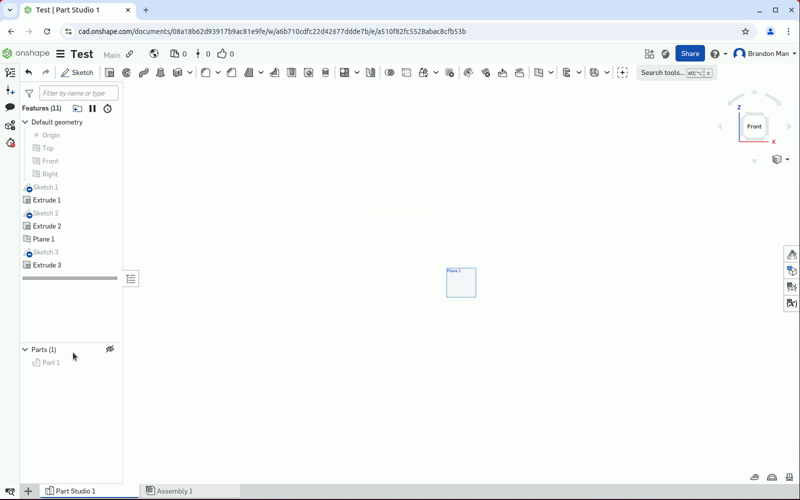
key(space)
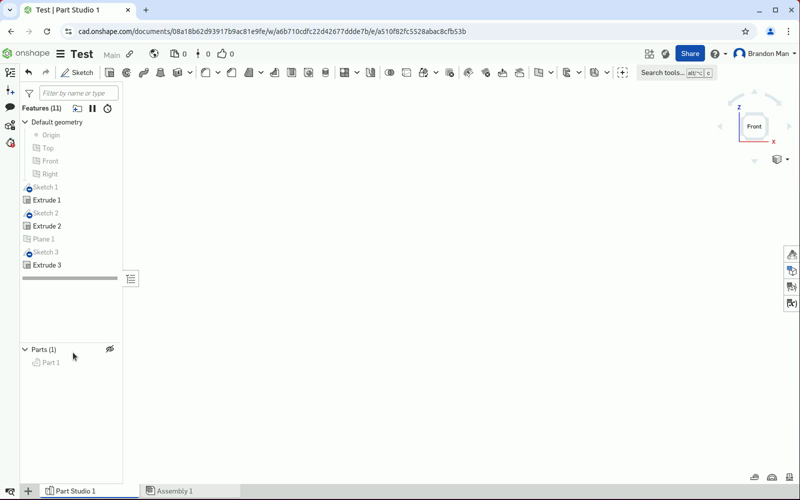
key_down(shift)
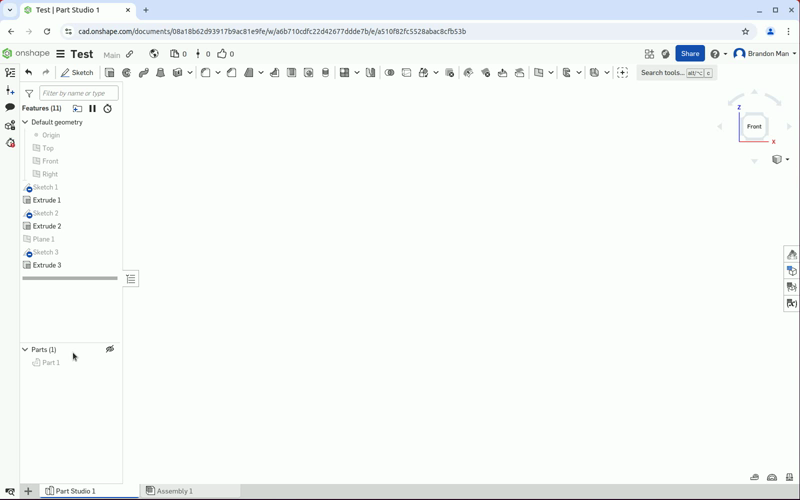
key(left)
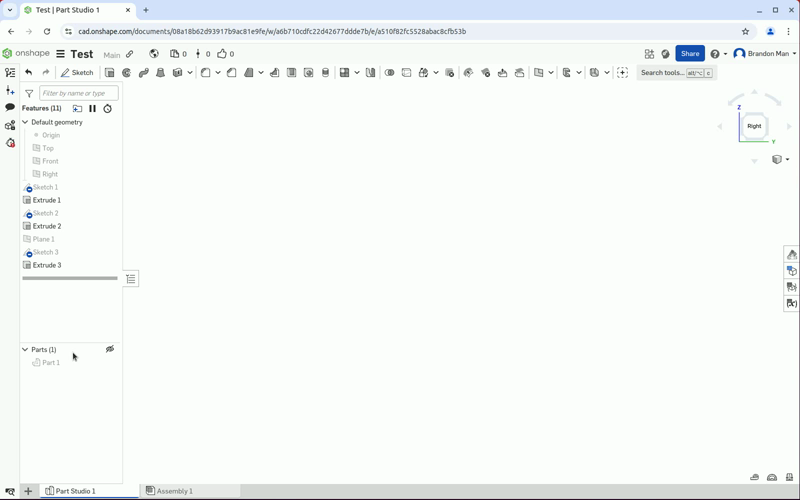
key_up(shift)
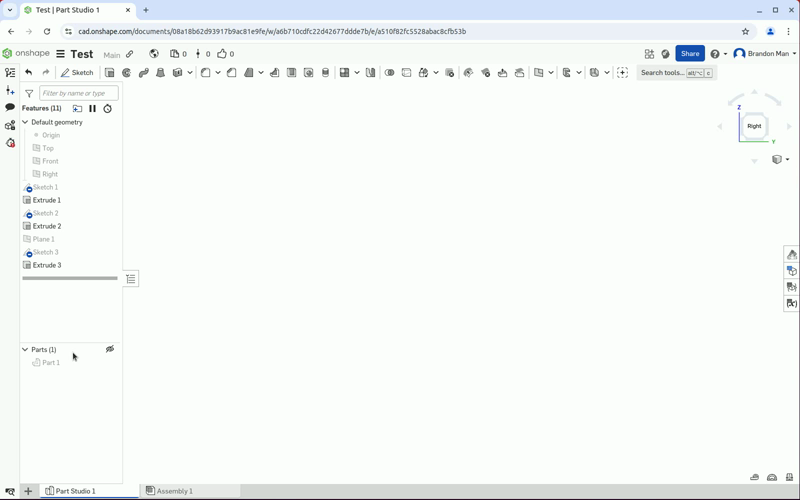
mouse_move(73, 352)
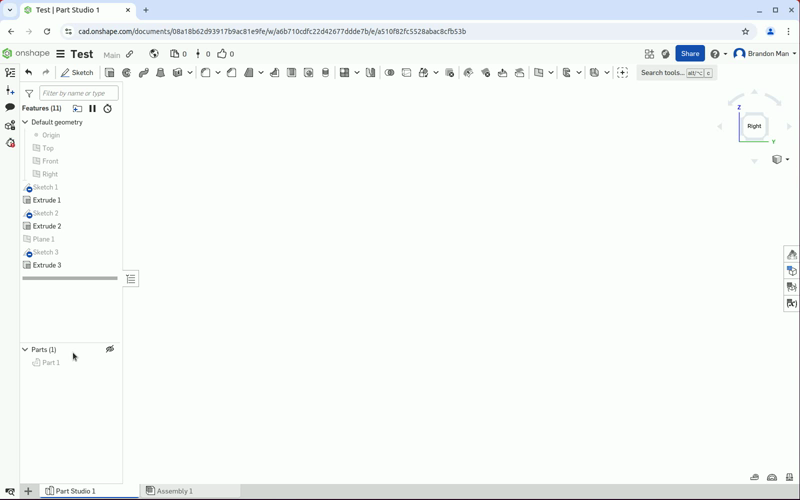
key(shift+y)
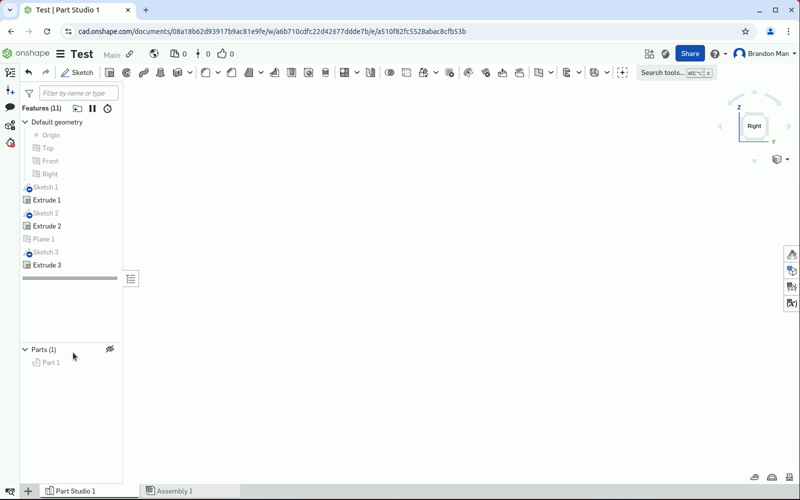
key(shift+s)
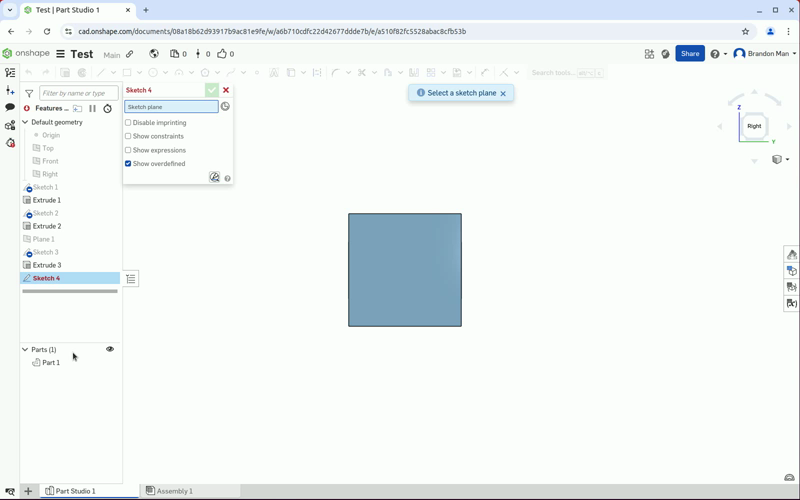
mouse_move(73, 176)
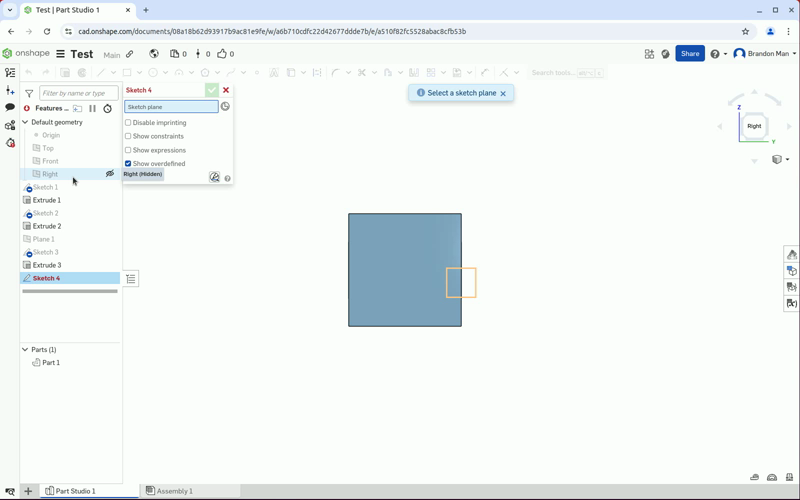
click(73, 176)
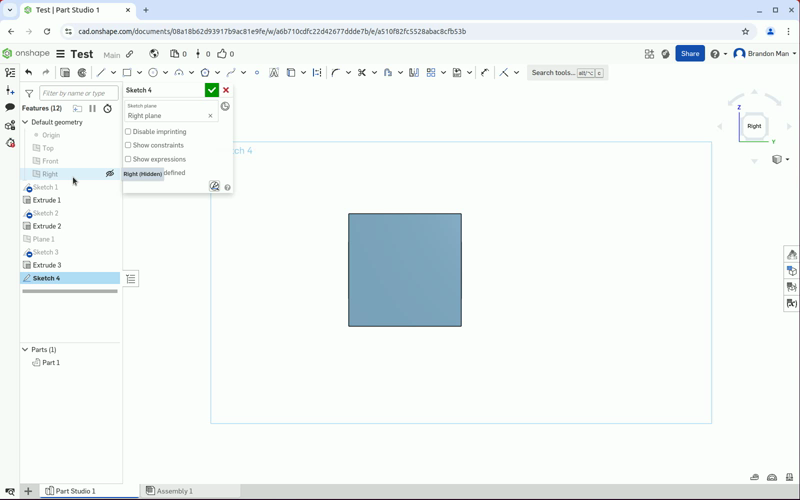
mouse_move(73, 352)
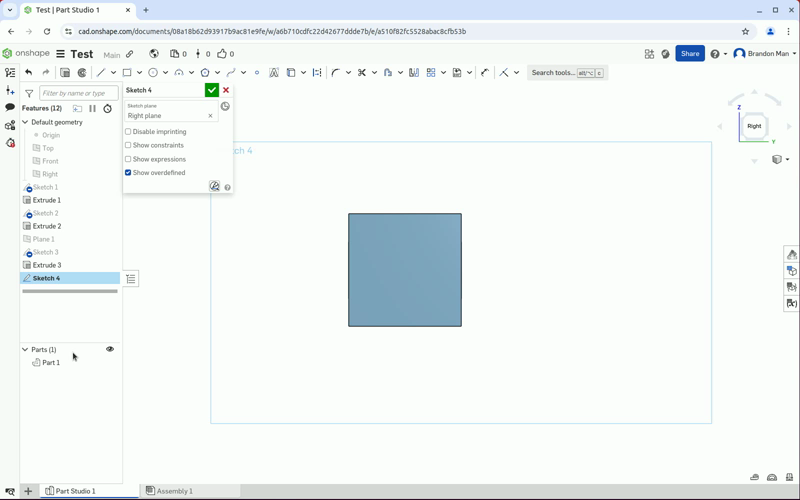
key(y)
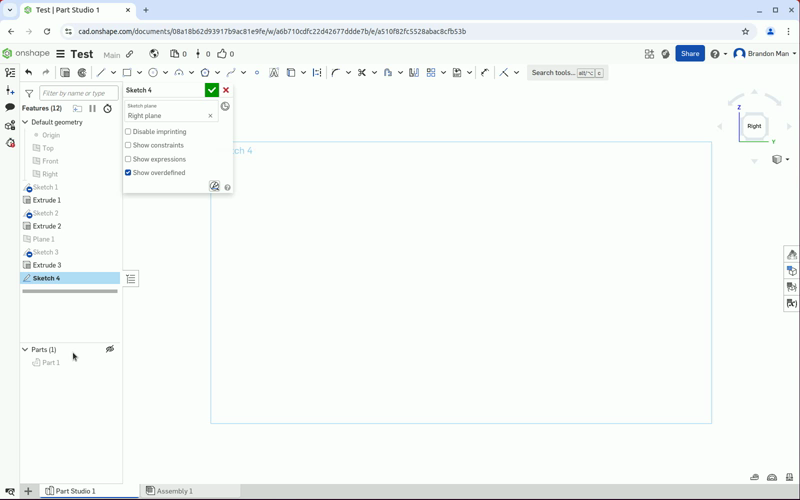
key(c)
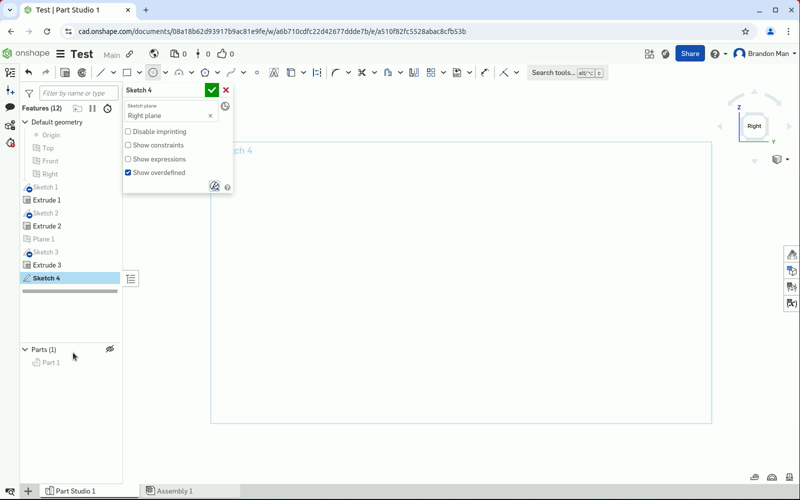
key_down(shift)
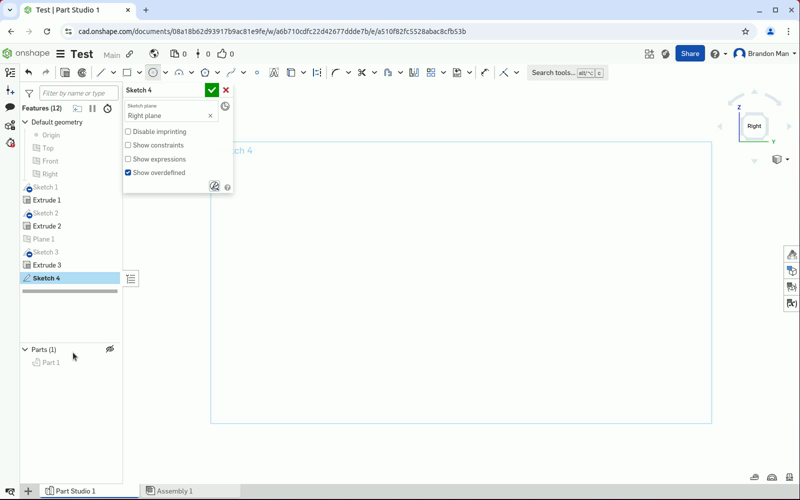
mouse_move(402, 268)
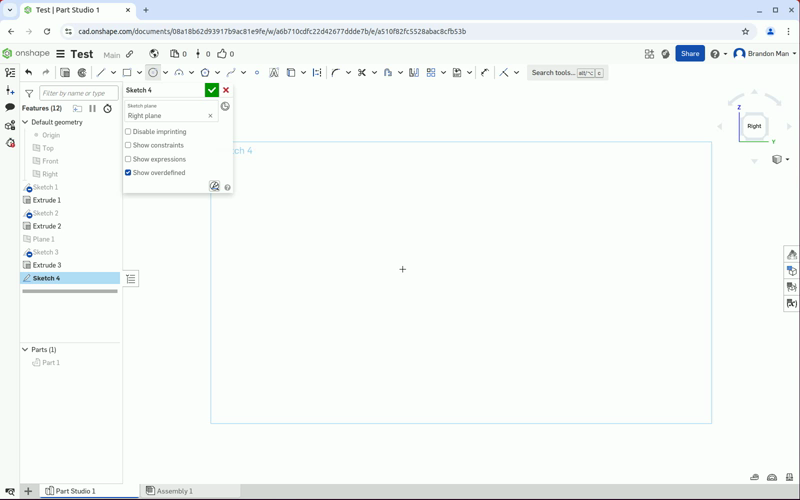
click(402, 268)
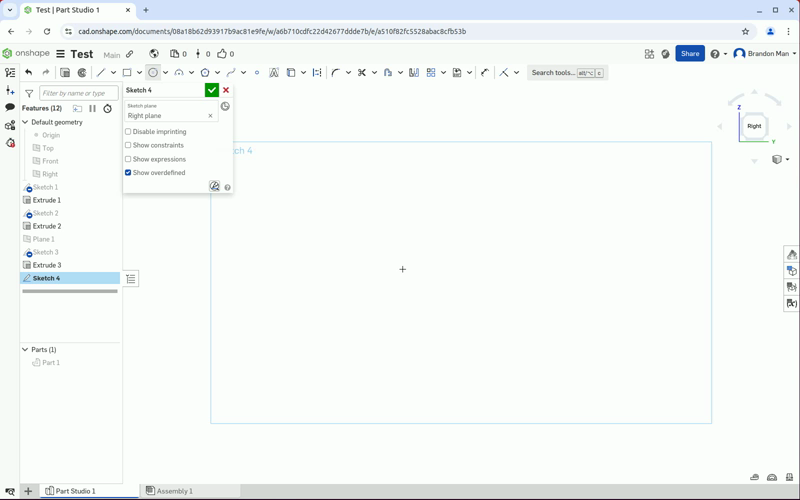
key_up(shift)
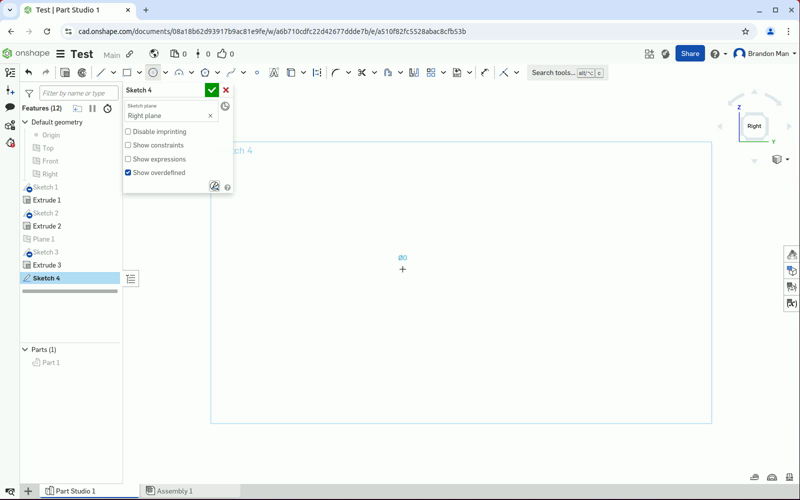
mouse_move(431, 268)
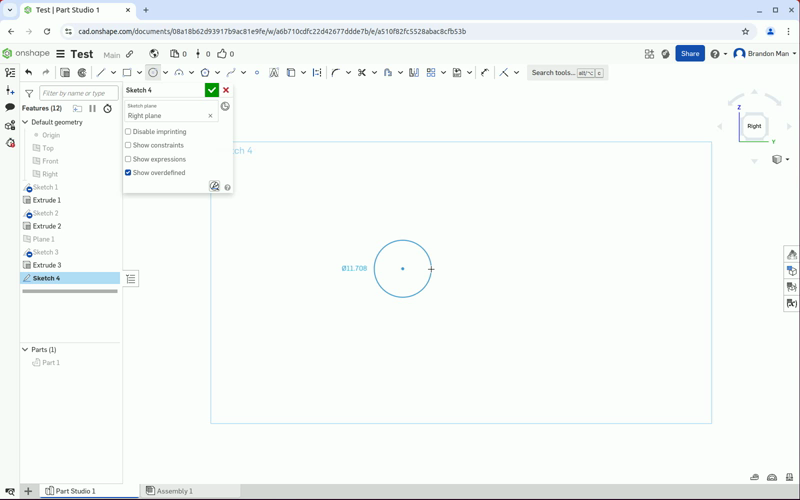
click(431, 268)
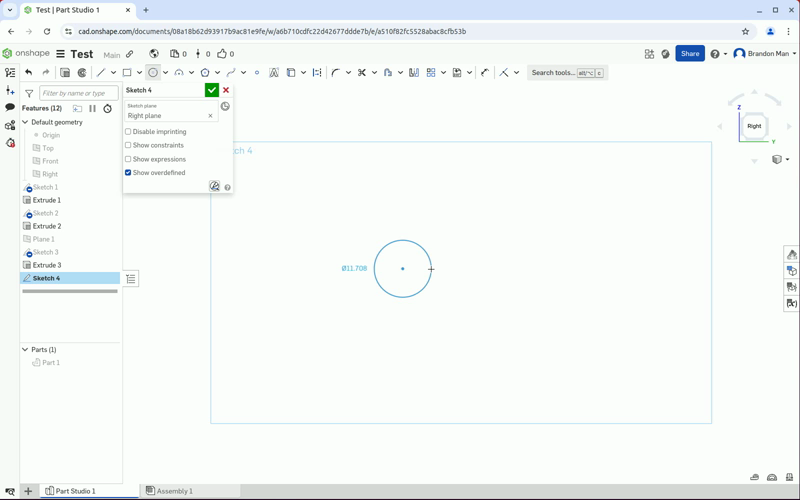
key(esc)
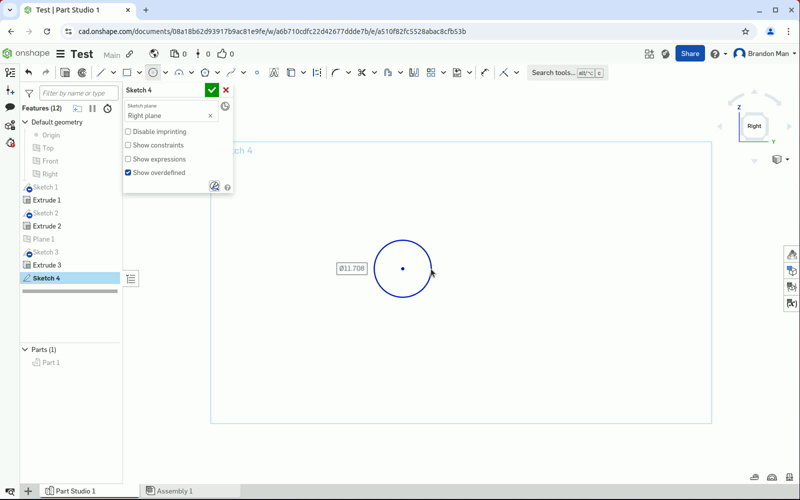
mouse_move(413, 287)
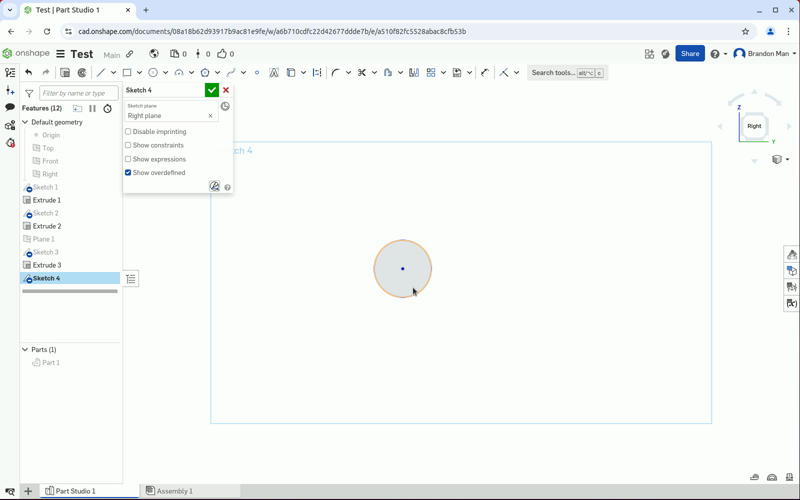
click(413, 287)
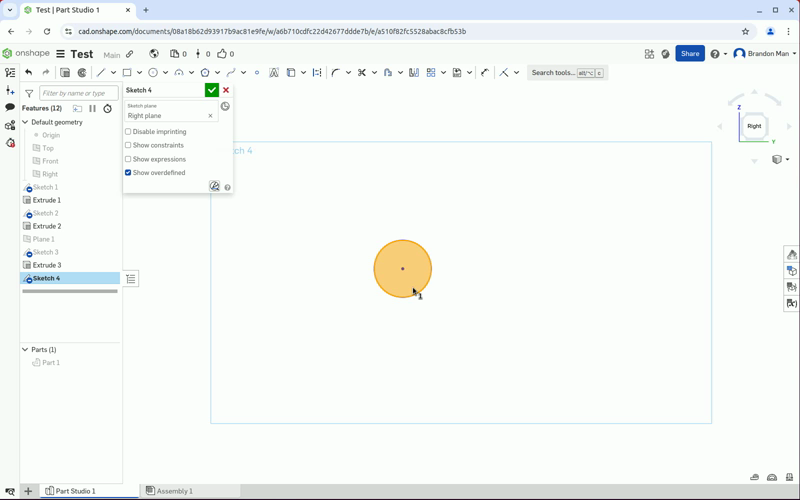
mouse_move(73, 352)
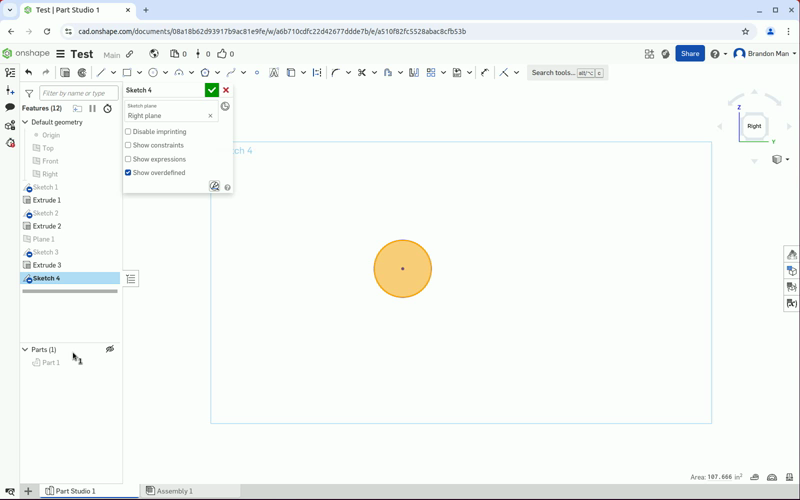
key(shift+y)
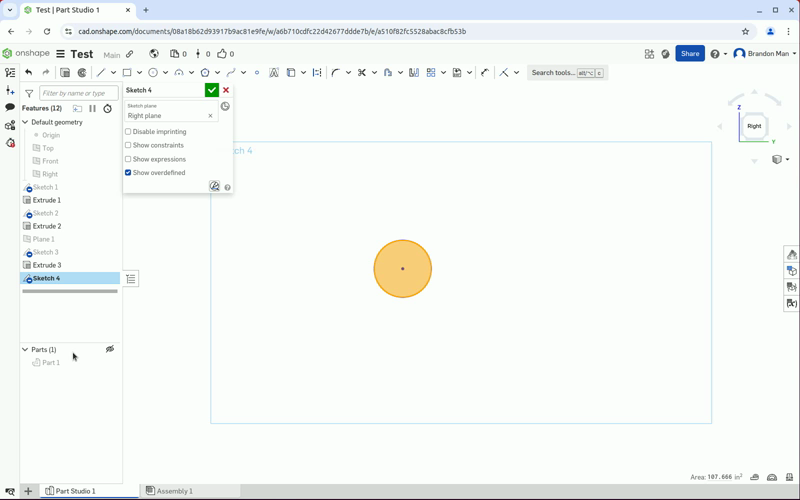
key(shift+e)
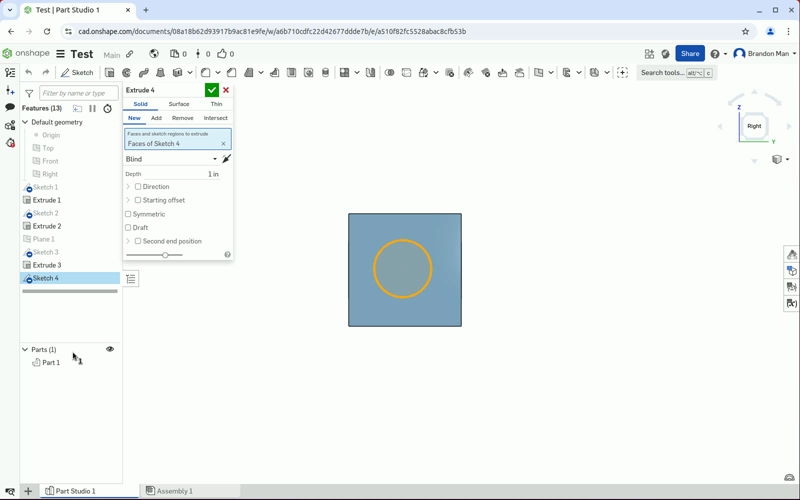
mouse_move(143, 106)
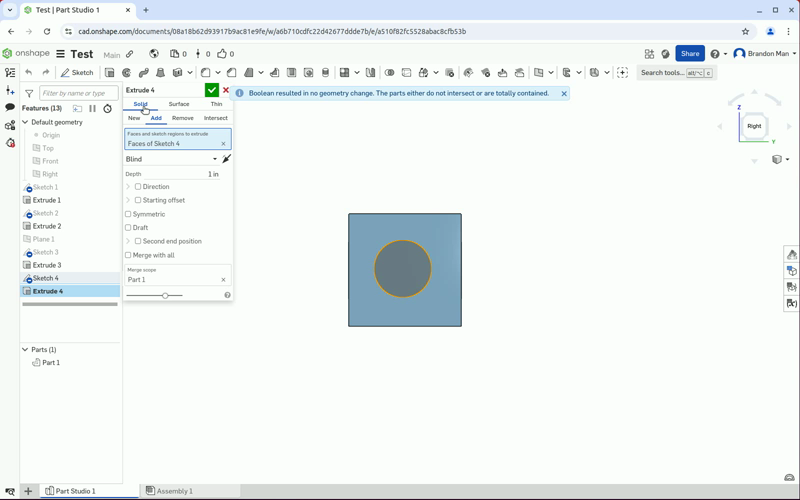
click(143, 106)
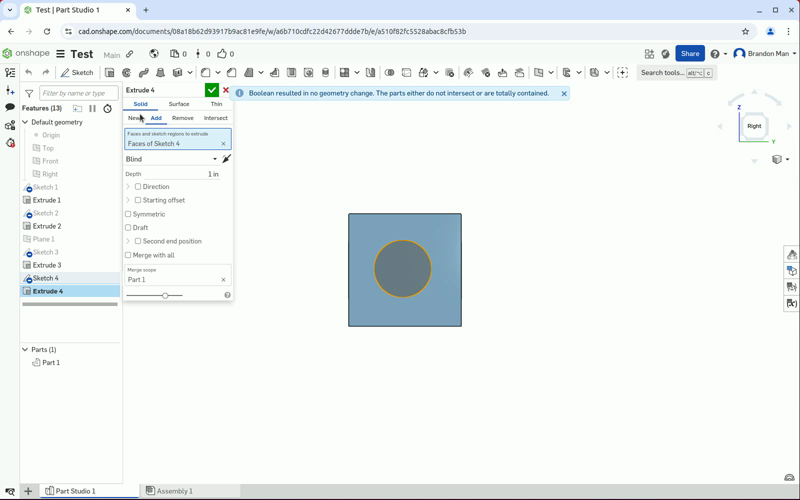
mouse_move(137, 120)
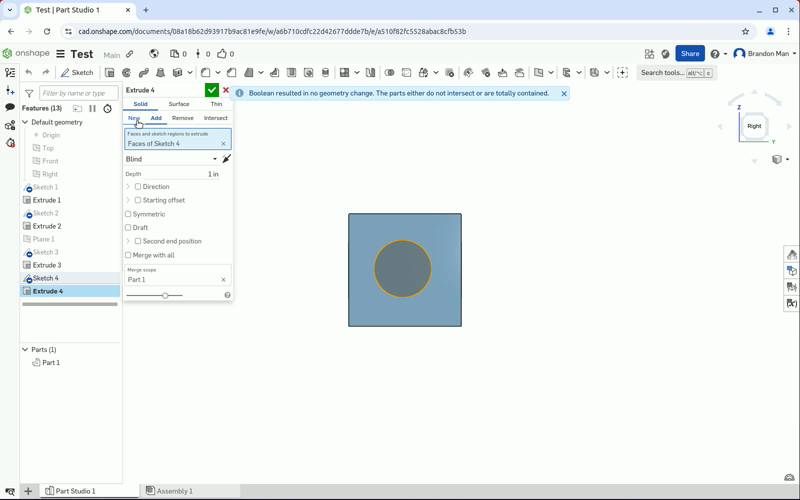
click(137, 120)
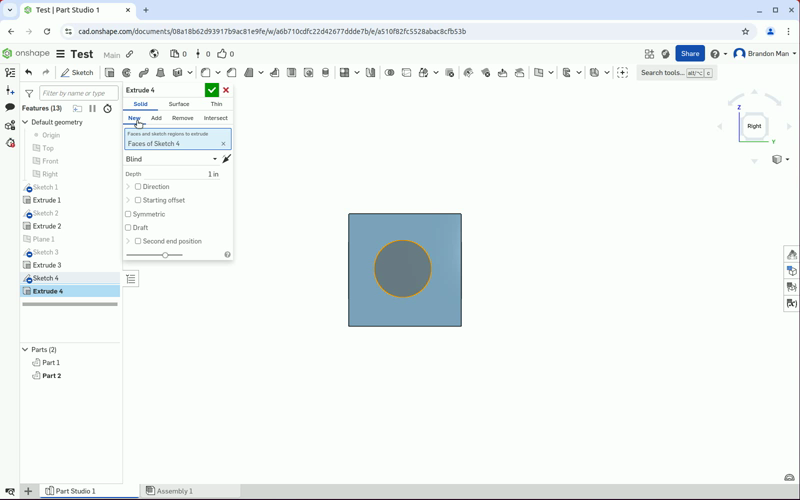
key(tab, 4)
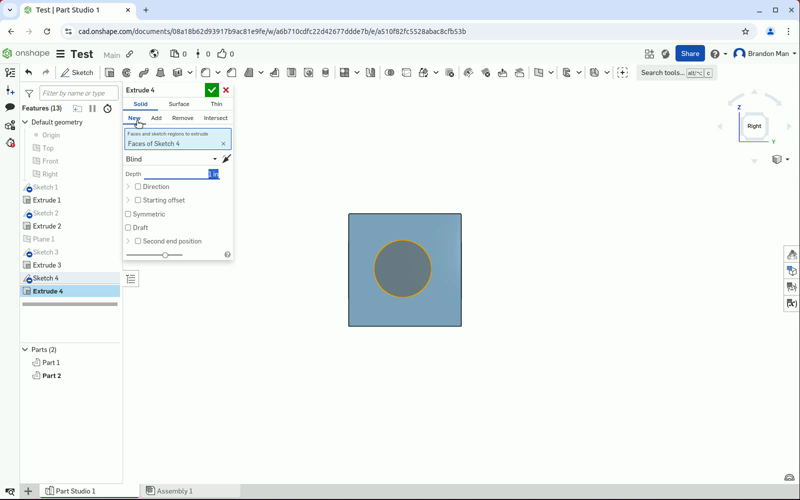
text(5.777)
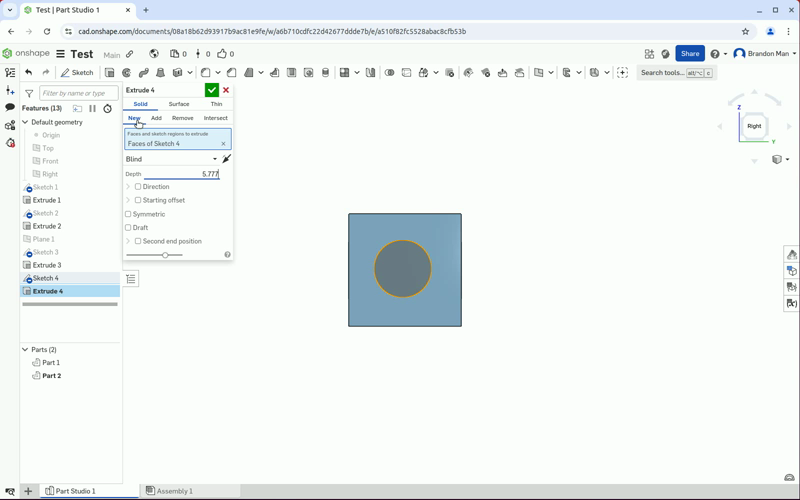
key(enter)
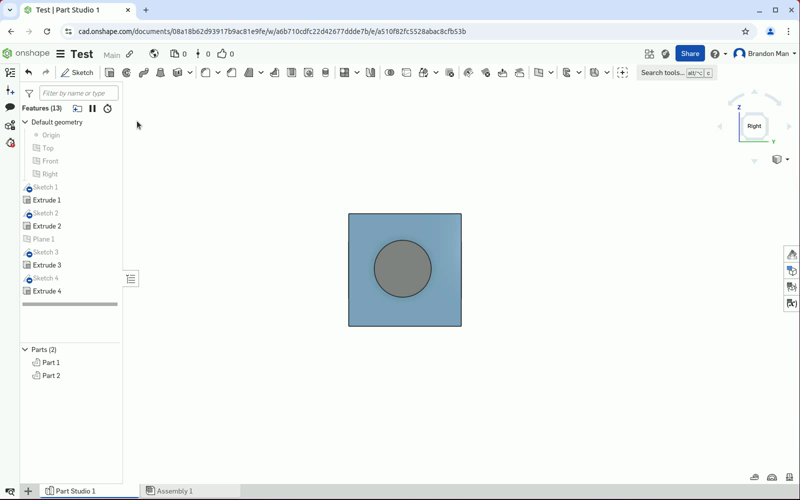
key(shift+h)
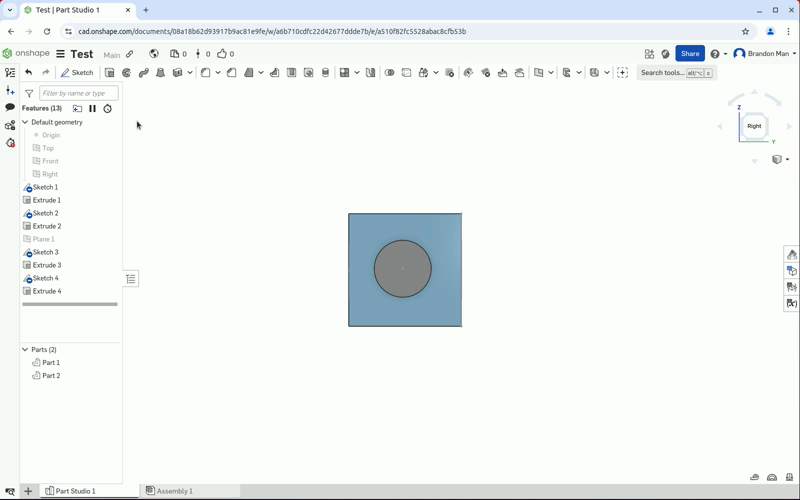
key(shift+h)
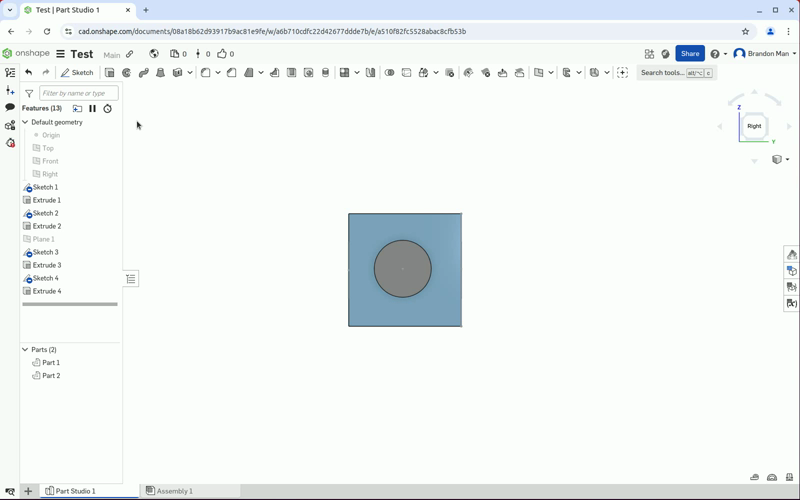
key(shift+7)
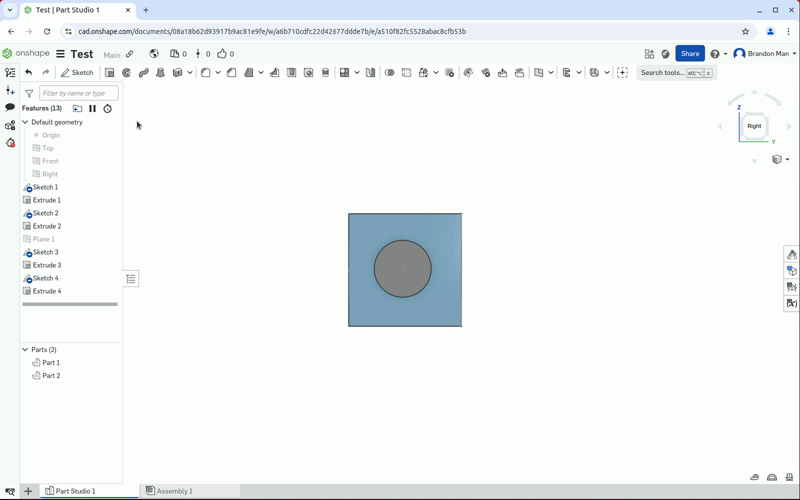
key(right, 2)
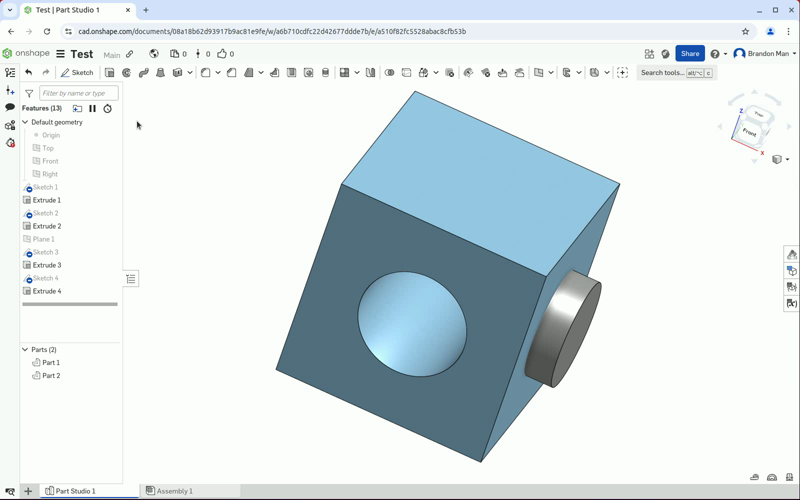
key(down, 2)
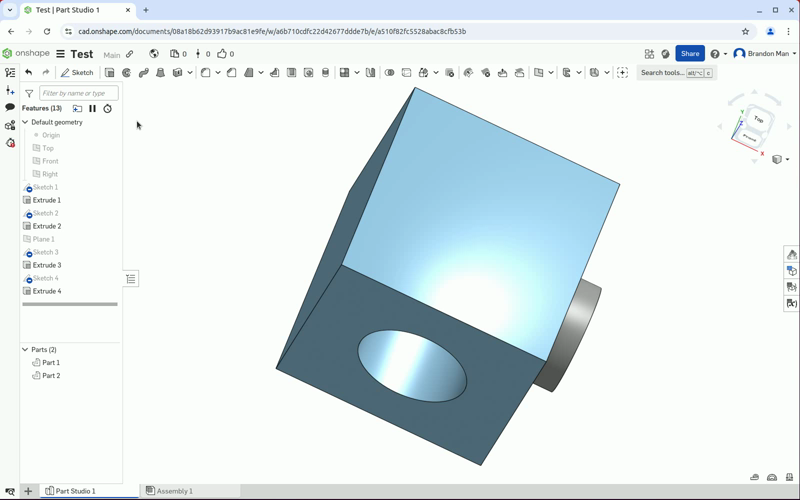
key(up, 2)
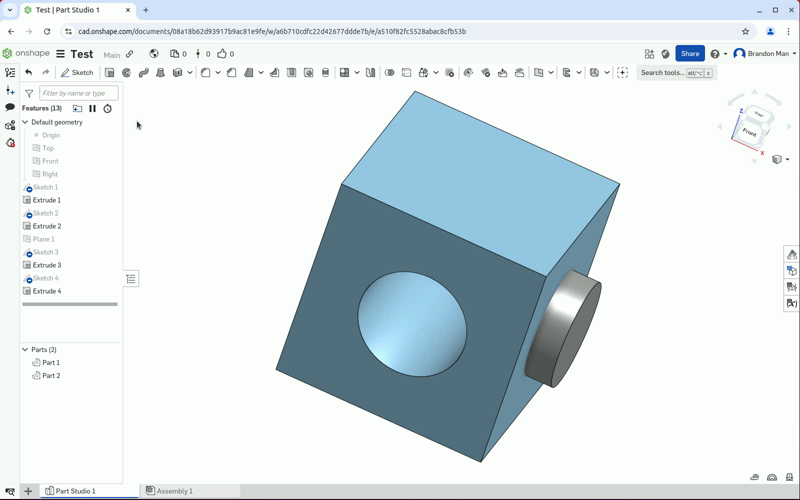
key(left, 2)
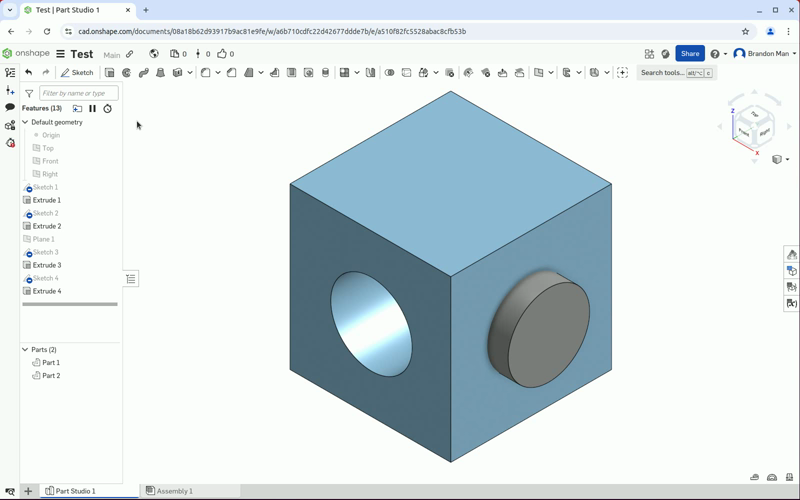
mouse_move(73, 189)
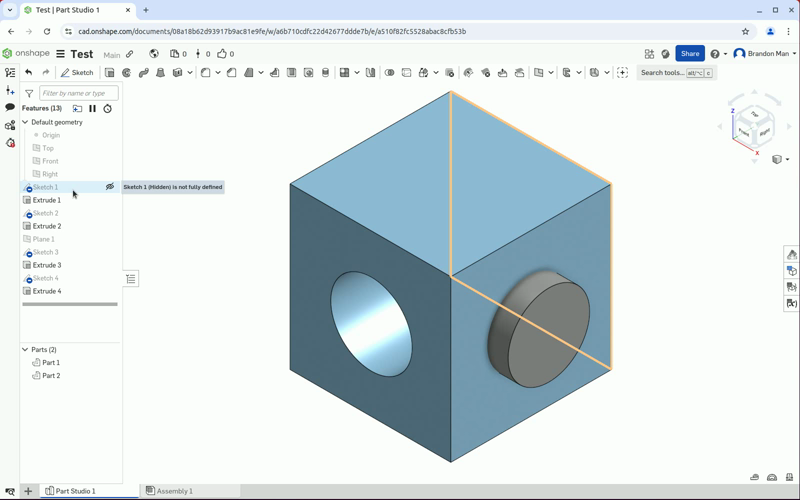
click(73, 189)